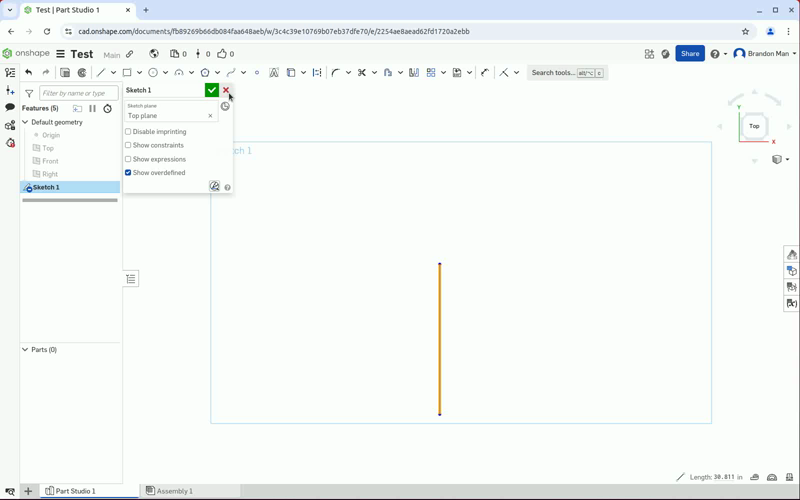
key(shift+h)
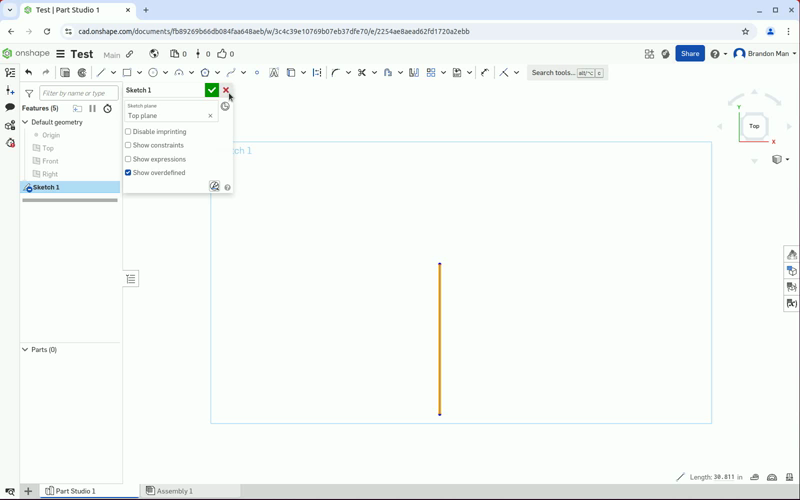
key(shift+s)
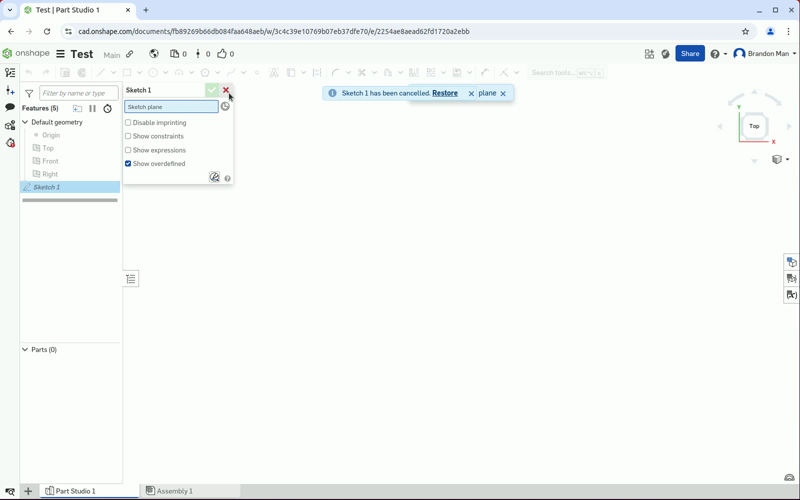
mouse_move(73, 150)
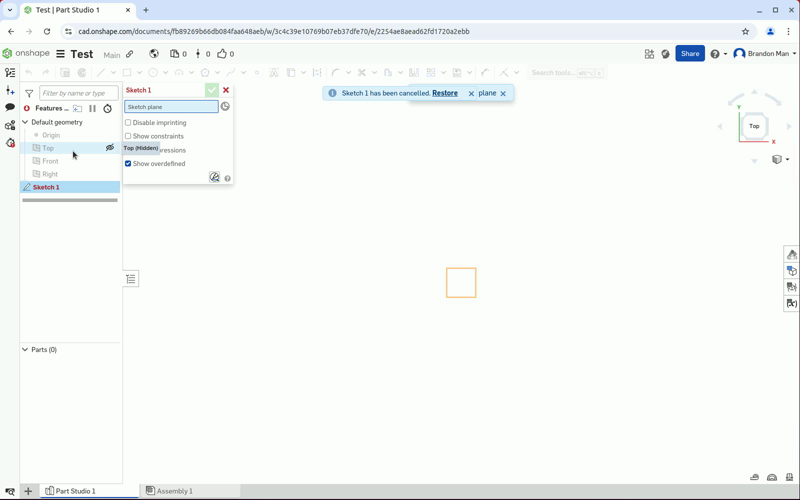
click(73, 150)
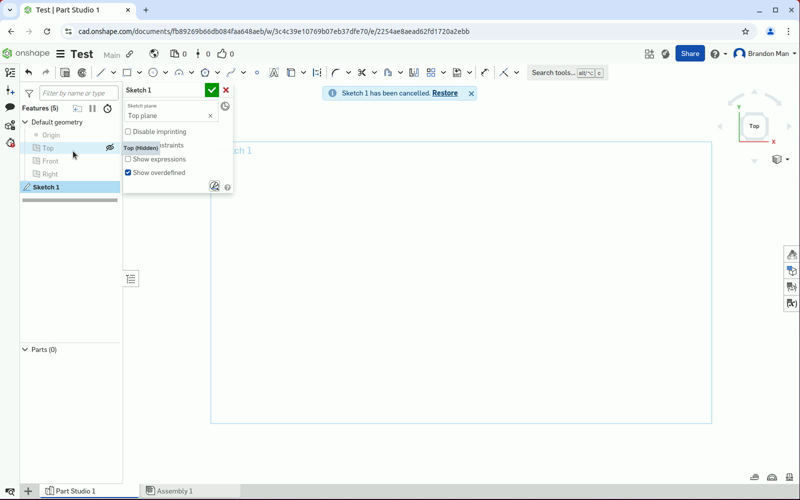
mouse_move(73, 352)
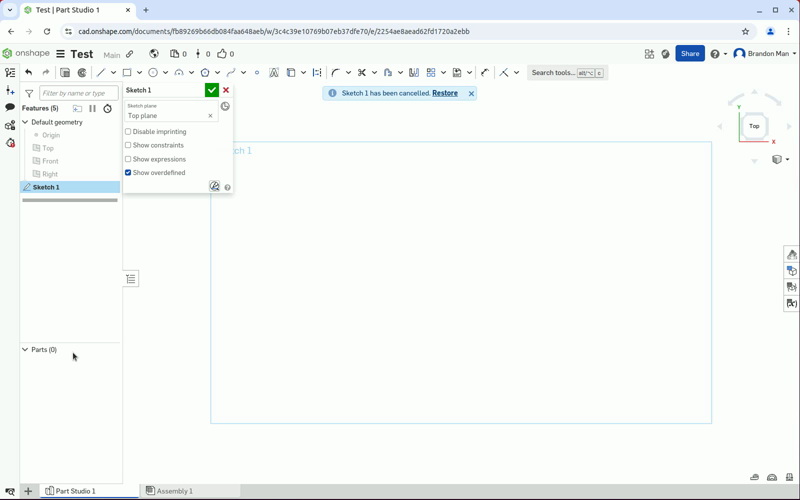
key(y)
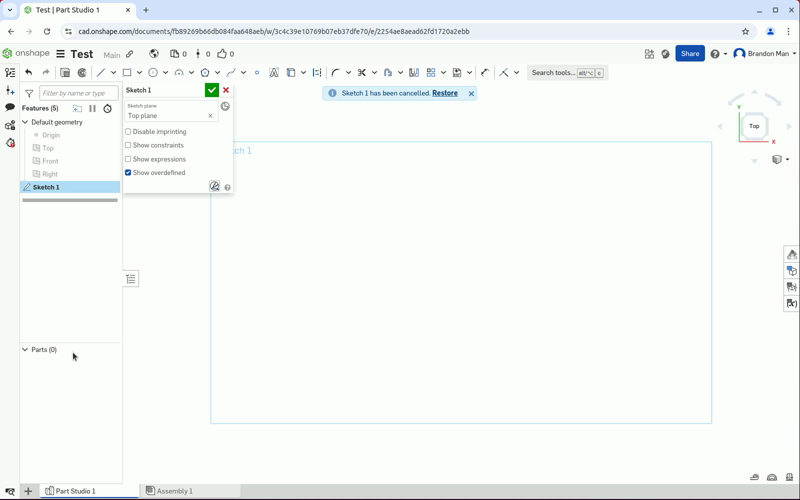
key(c)
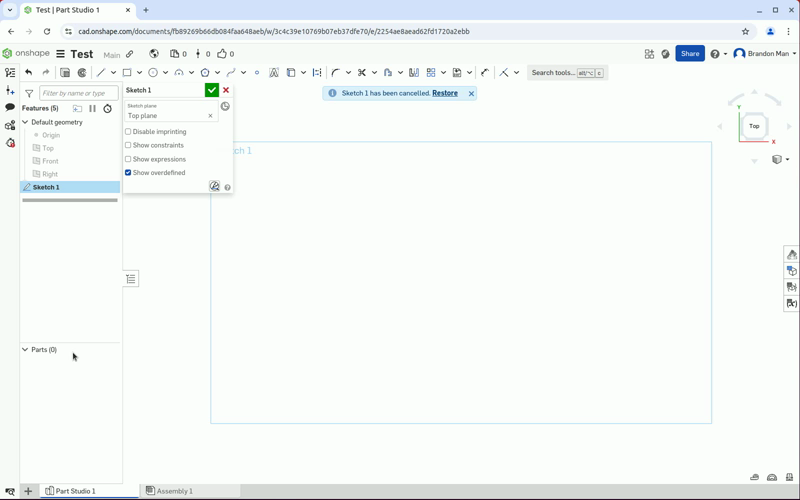
key_down(shift)
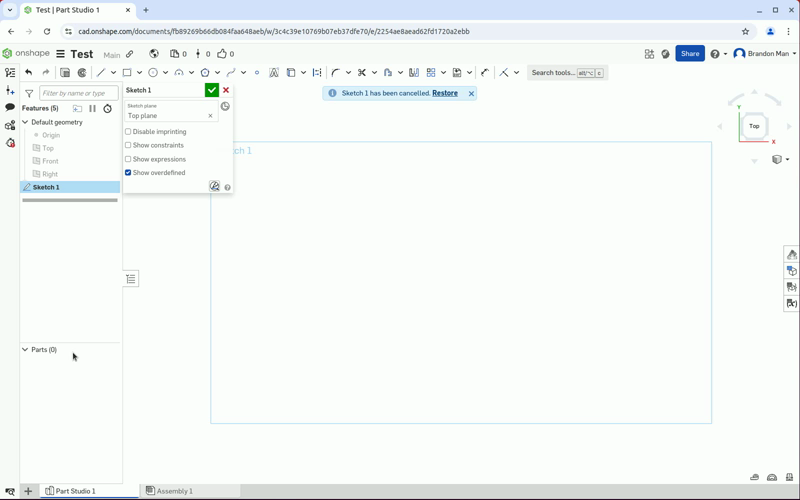
mouse_move(461, 282)
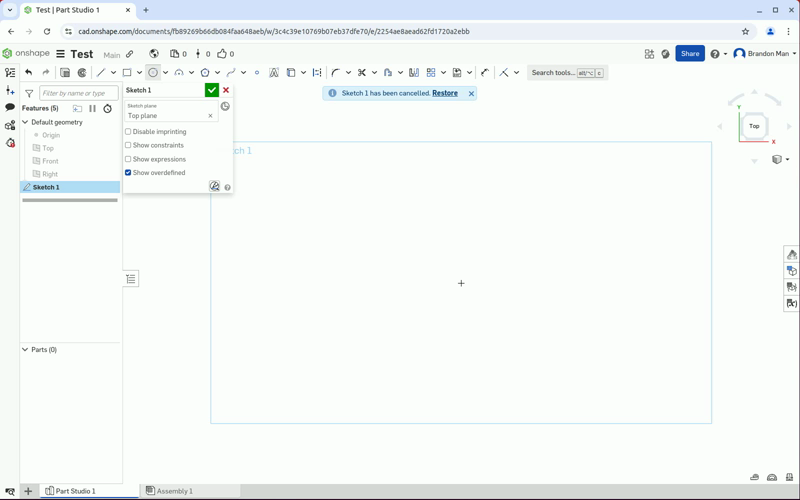
click(461, 282)
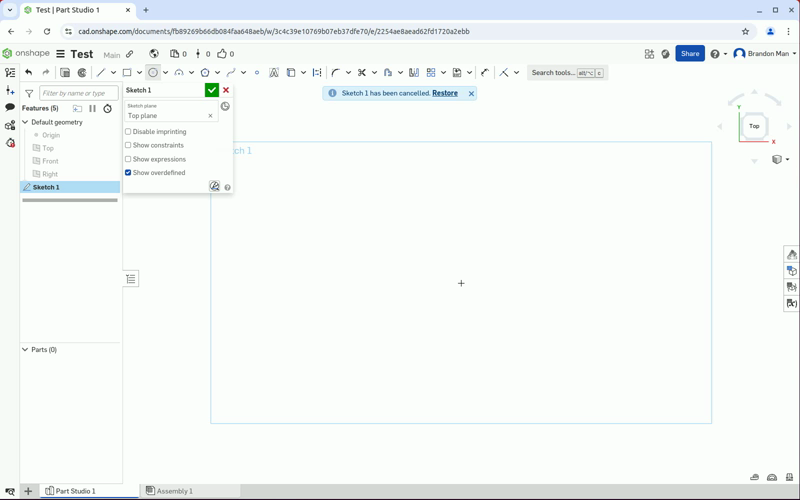
key_up(shift)
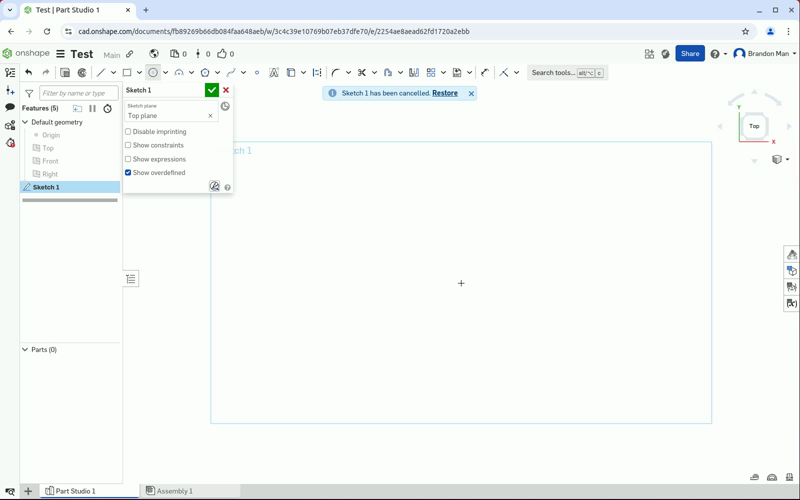
mouse_move(492, 282)
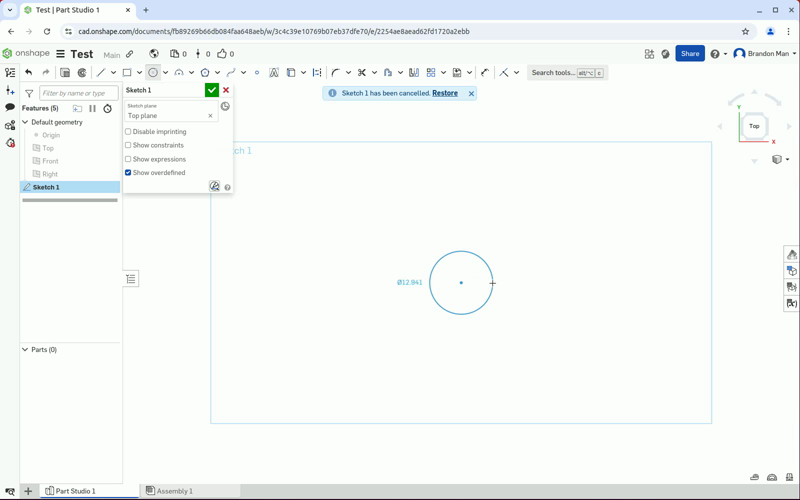
click(492, 282)
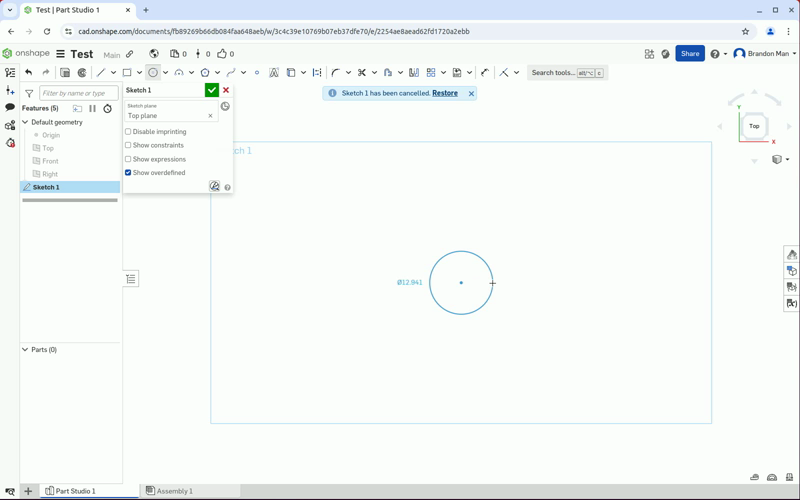
key(esc)
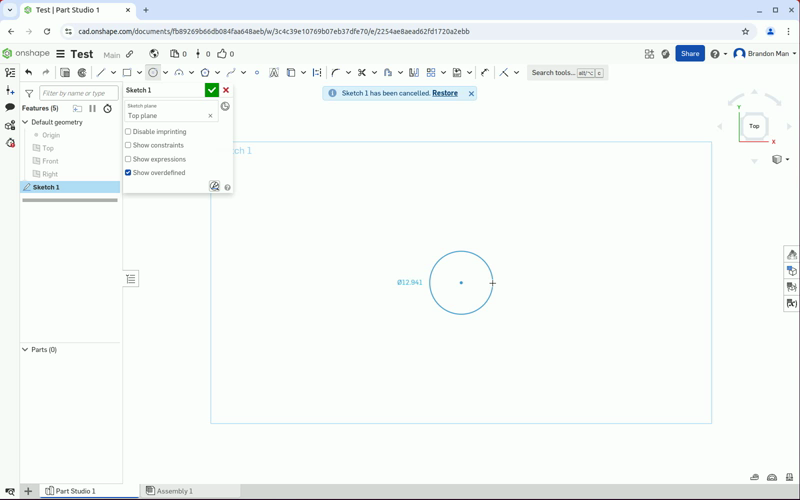
mouse_move(443, 278)
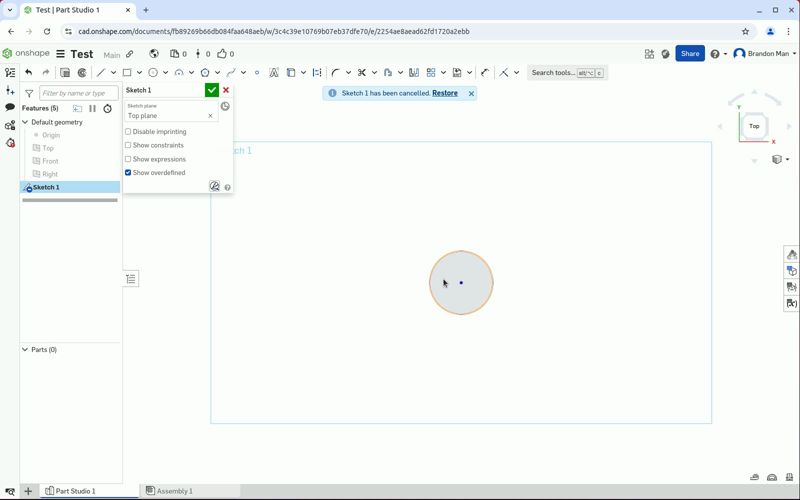
click(443, 278)
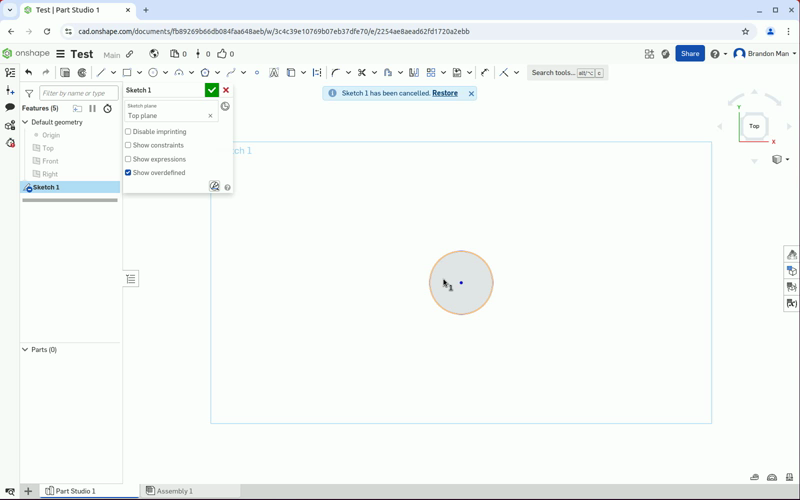
mouse_move(73, 352)
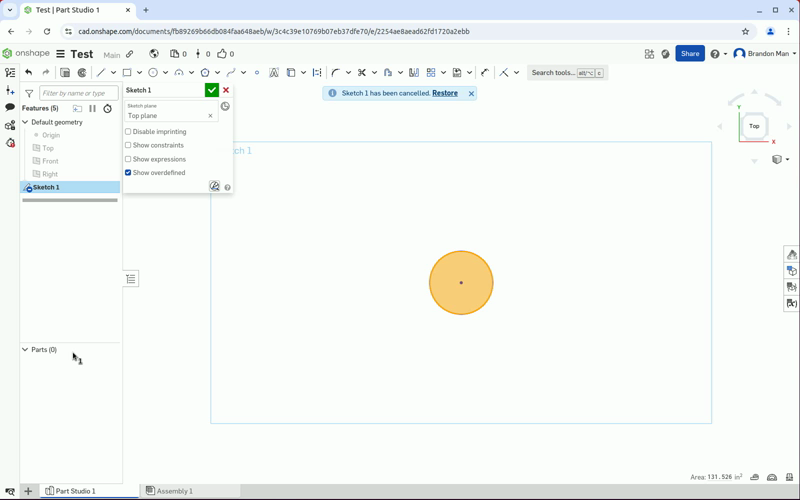
key(shift+y)
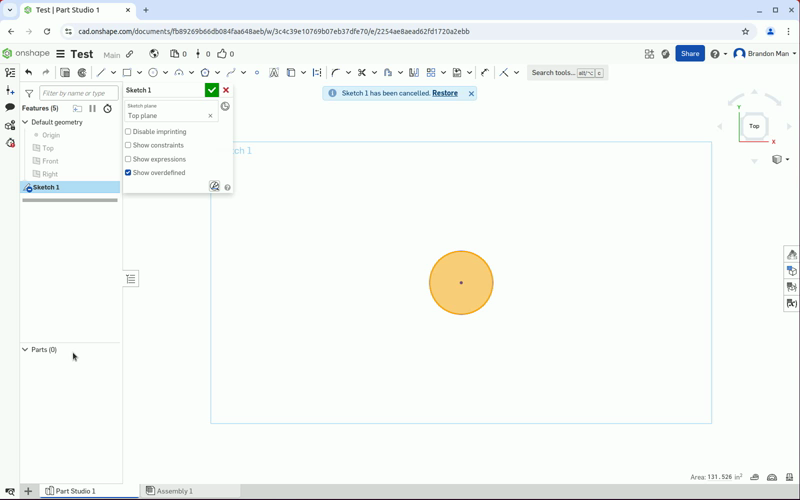
key(shift+e)
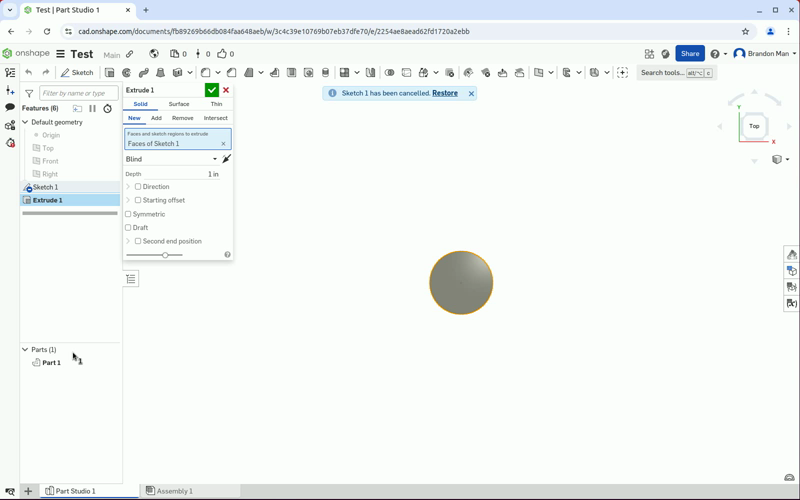
mouse_move(143, 106)
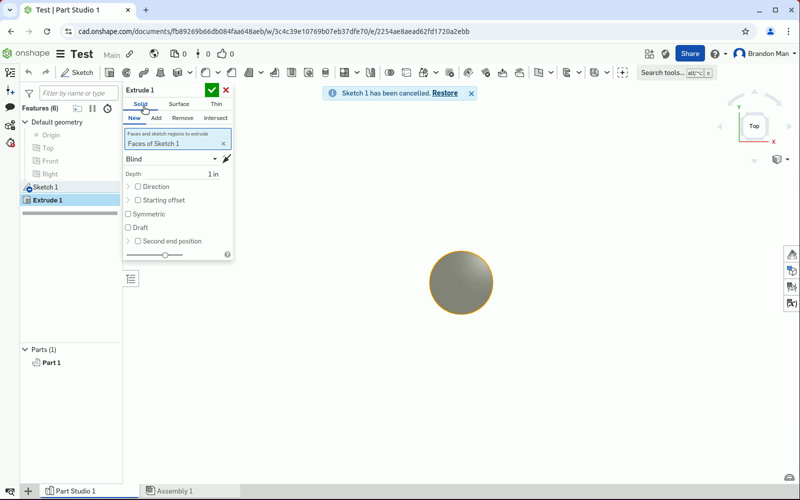
click(143, 106)
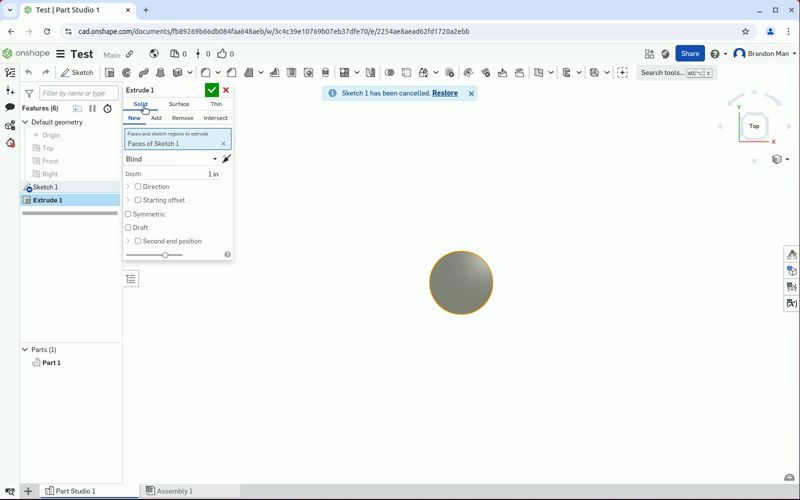
mouse_move(137, 120)
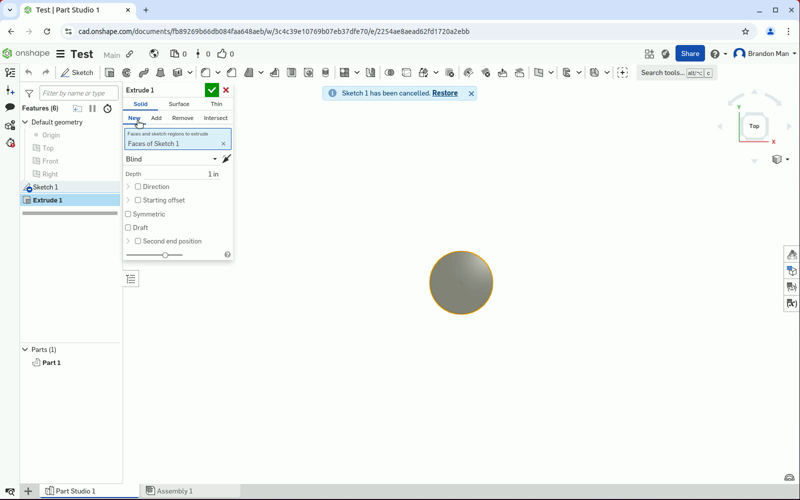
click(137, 120)
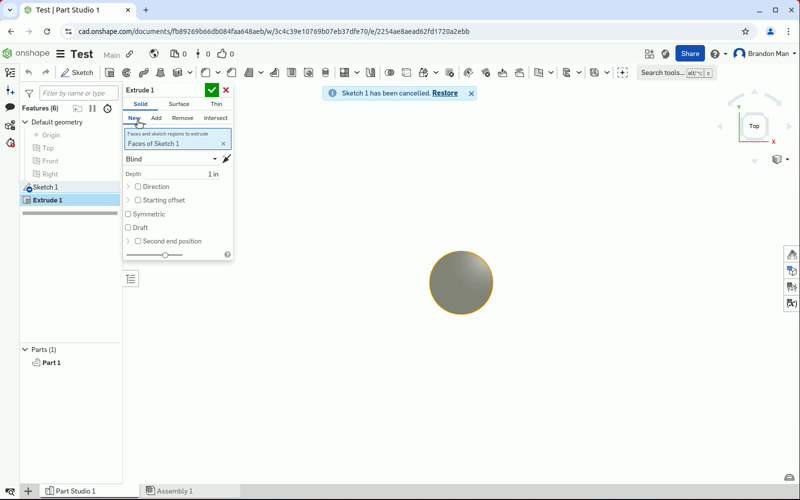
key(tab, 4)
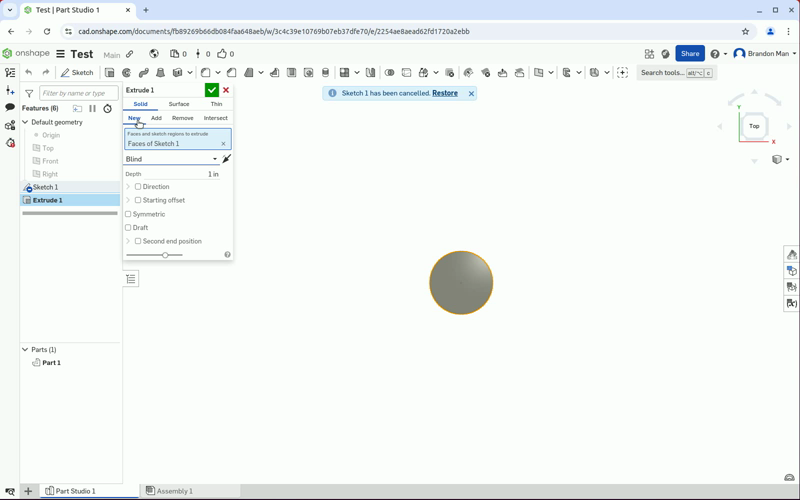
text(4.333)
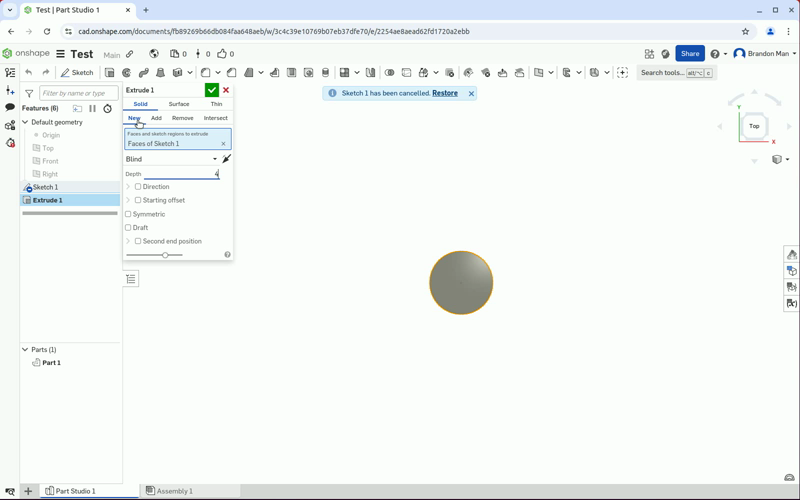
key(enter)
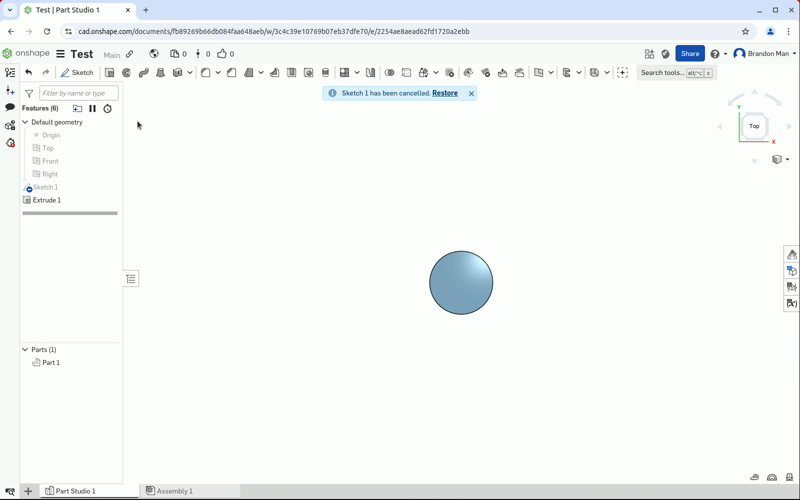
key(shift+h)
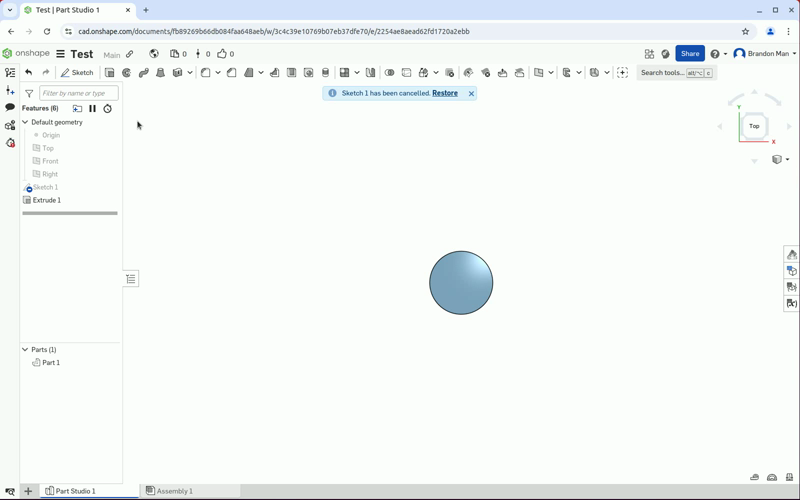
key(shift+h)
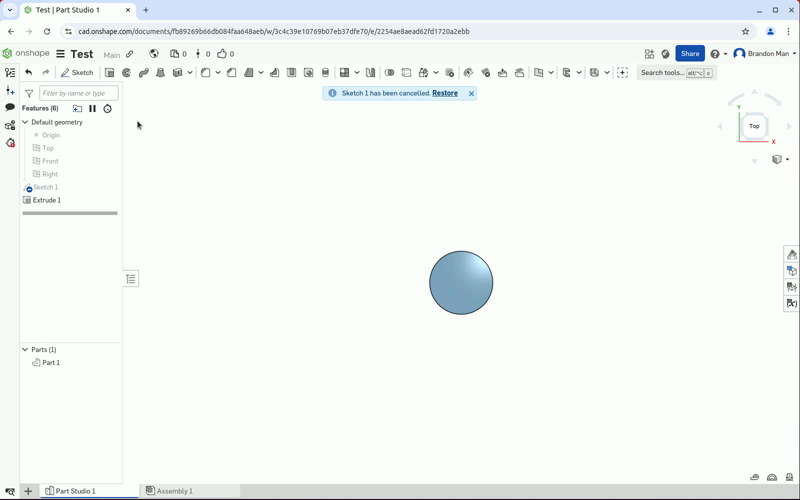
mouse_move(73, 189)
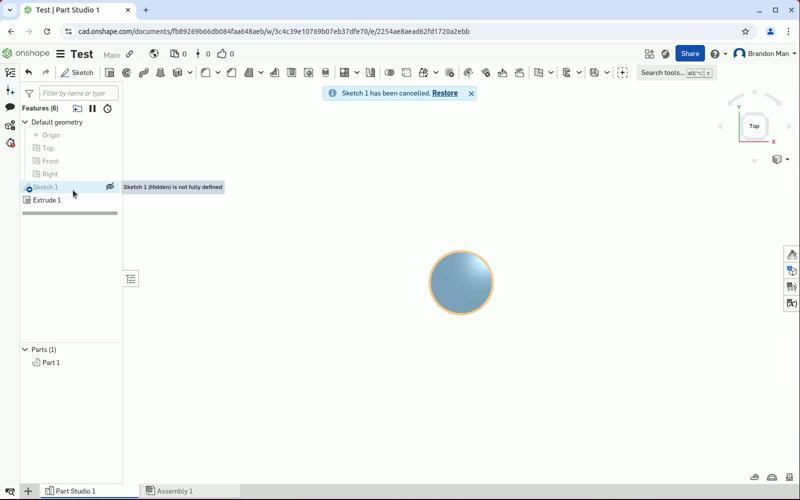
click(73, 189)
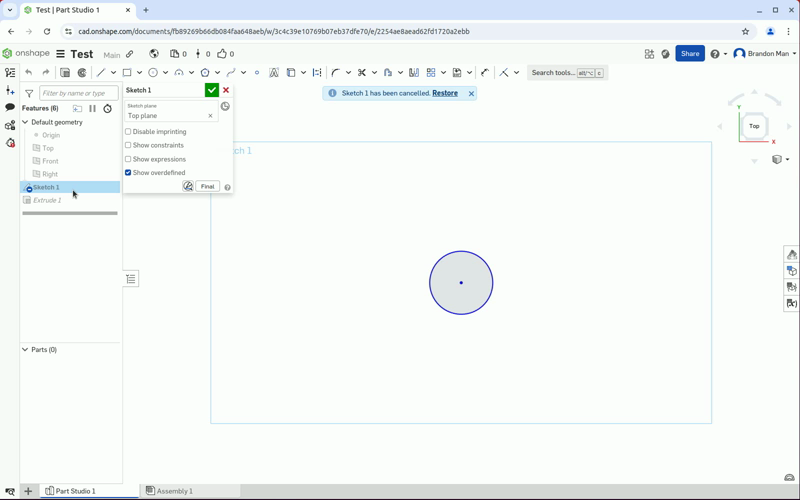
mouse_move(229, 92)
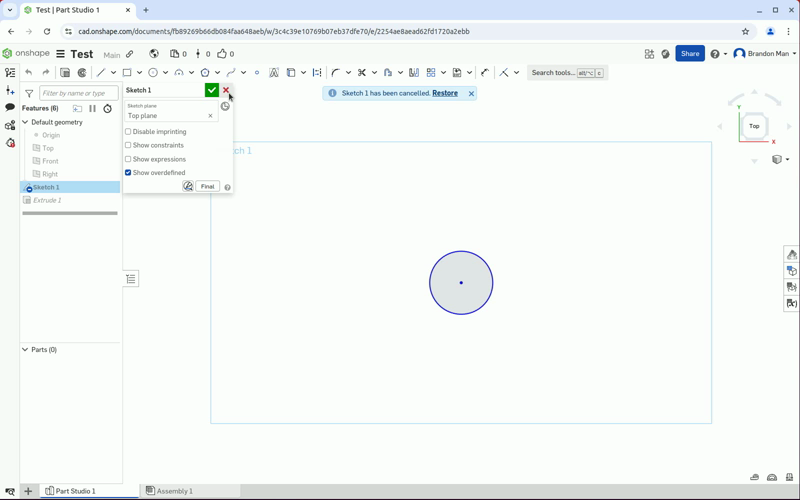
click(229, 92)
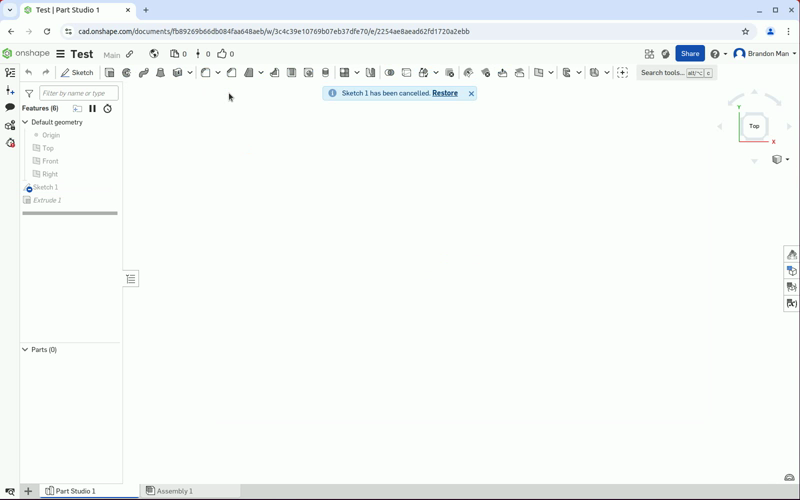
mouse_move(541, 75)
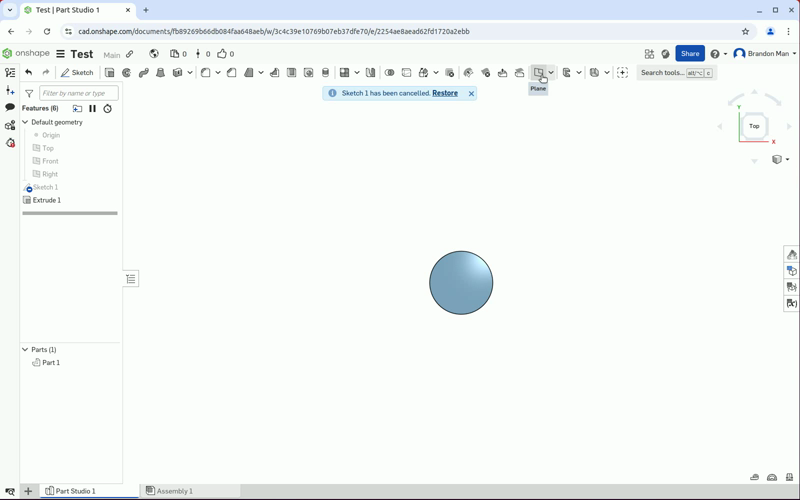
click(541, 75)
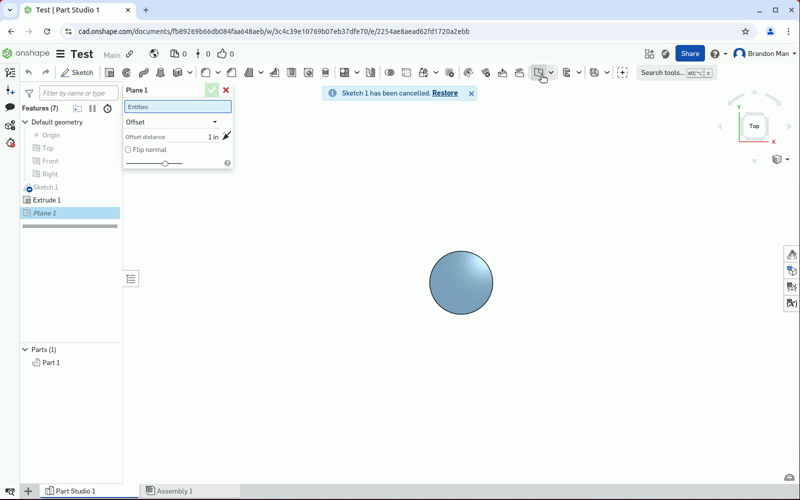
mouse_move(73, 150)
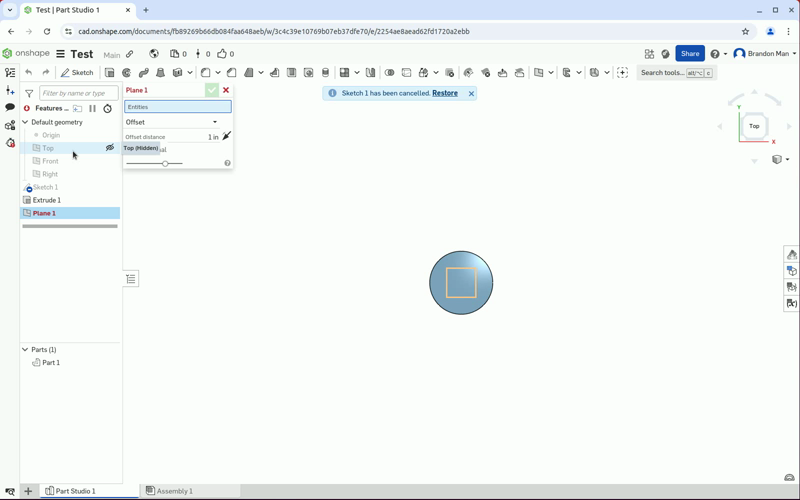
click(73, 150)
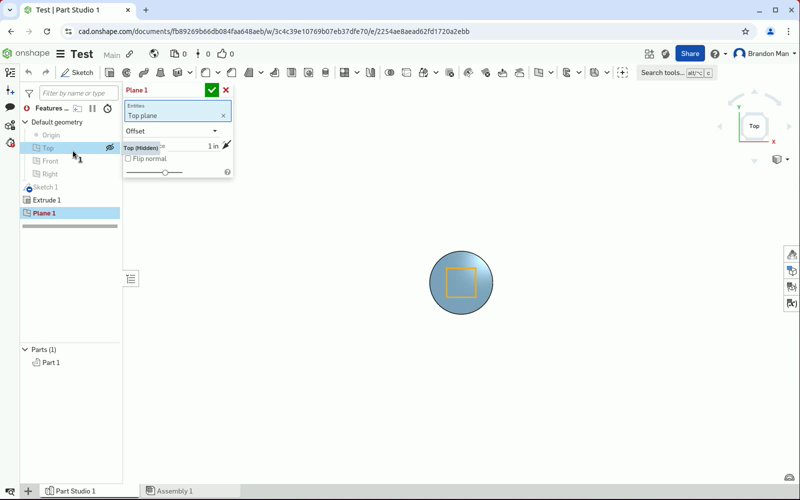
key(tab, 2)
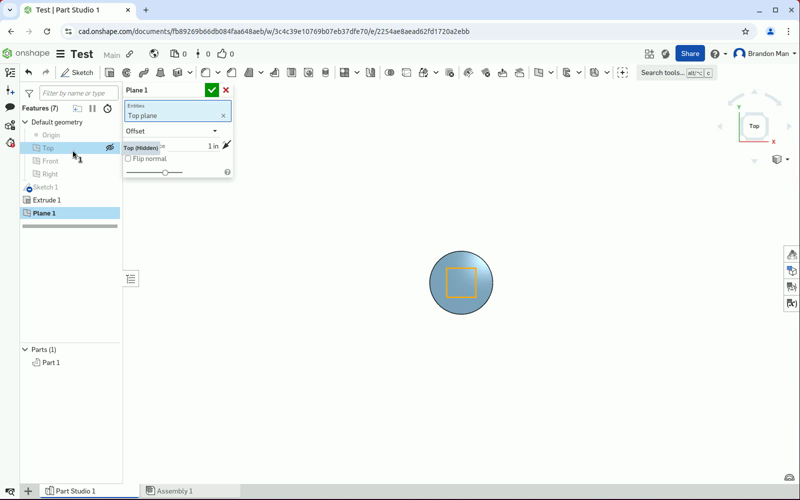
text(4.344)
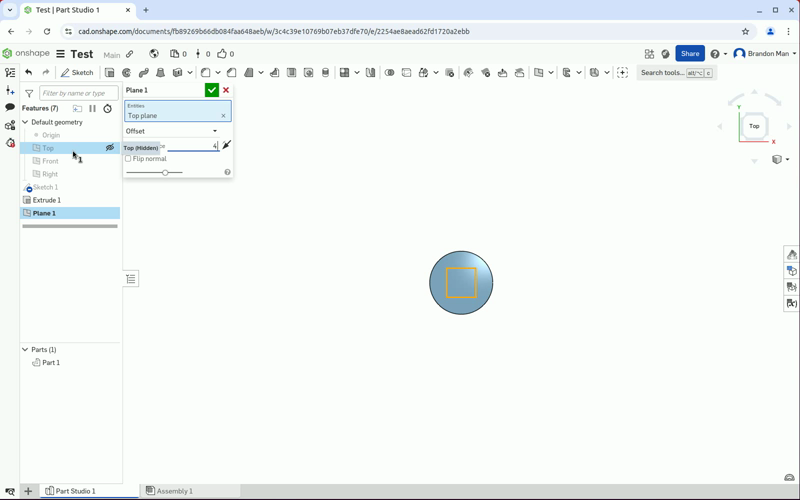
key(enter, 2)
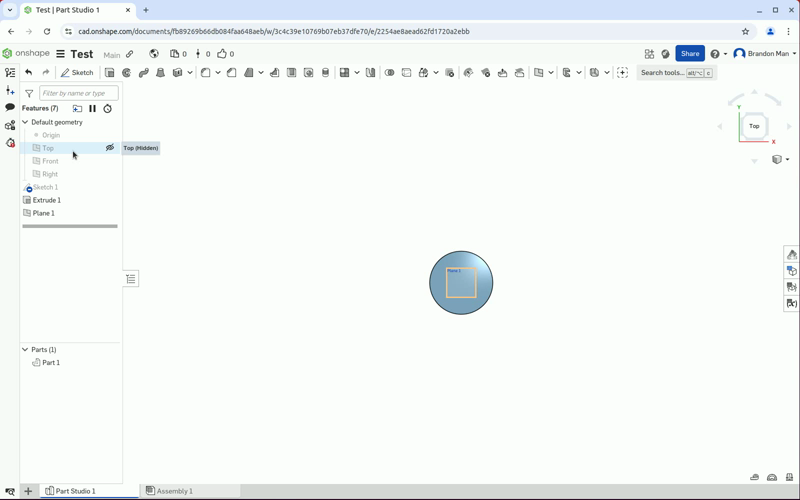
key(shift+s)
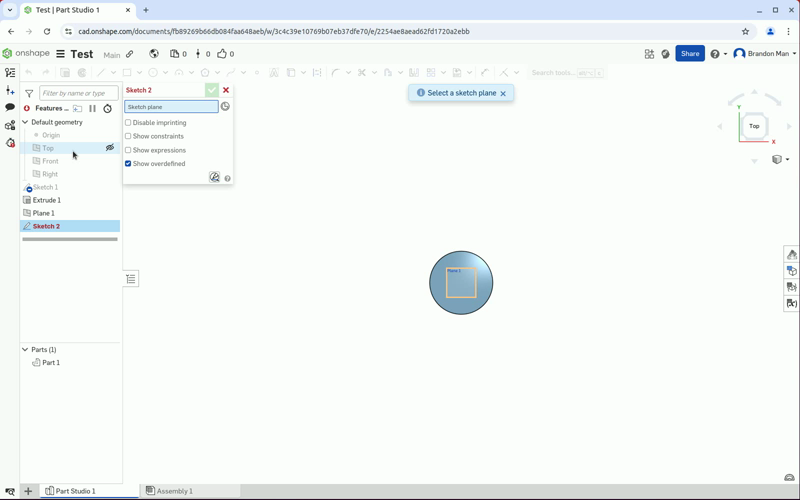
mouse_move(73, 215)
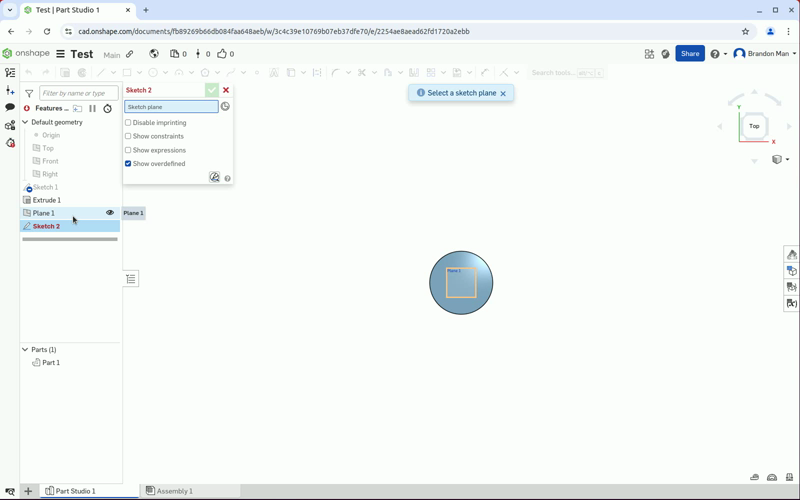
click(73, 215)
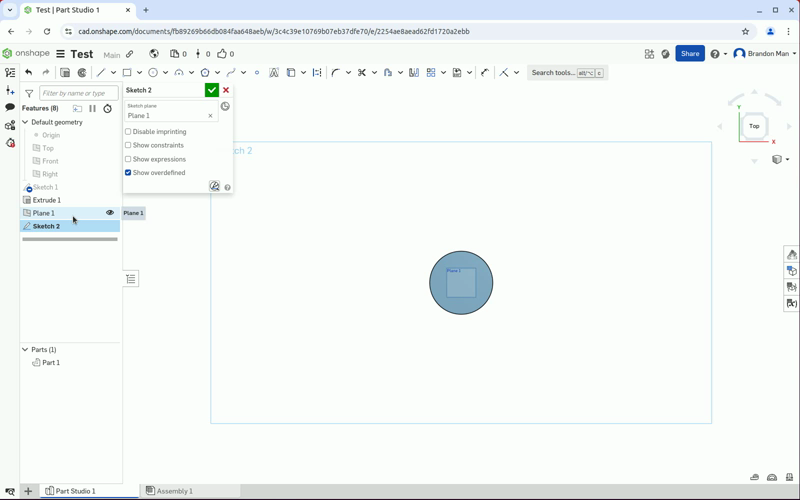
mouse_move(73, 352)
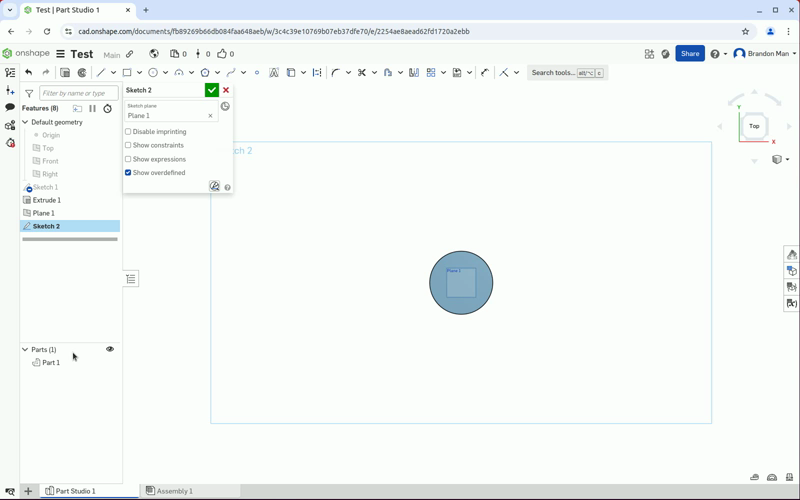
key(y)
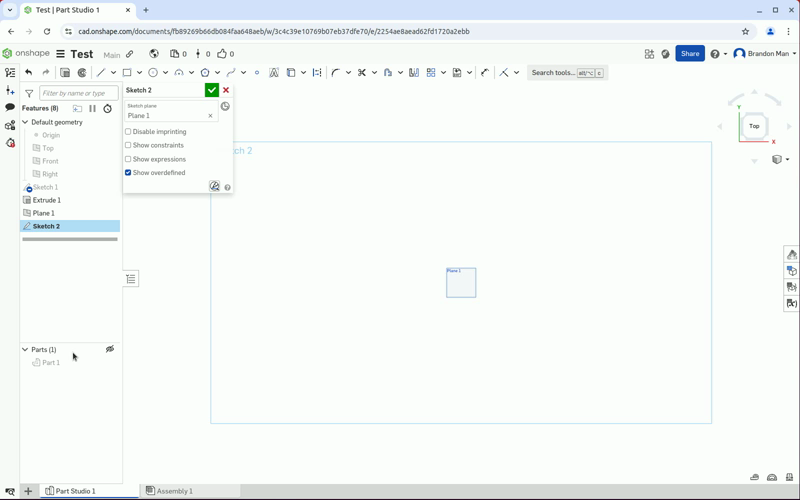
key(c)
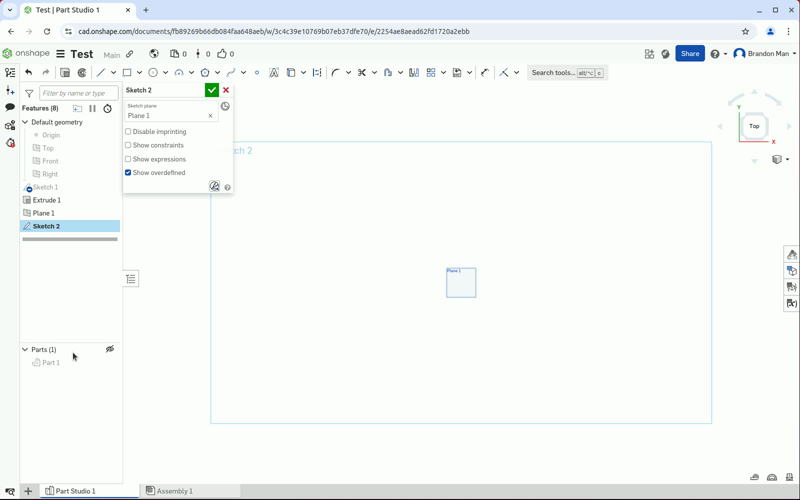
key_down(shift)
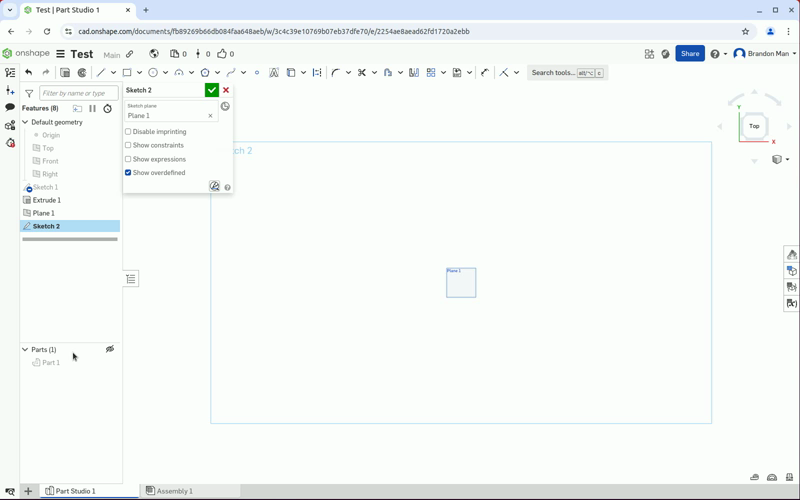
mouse_move(461, 282)
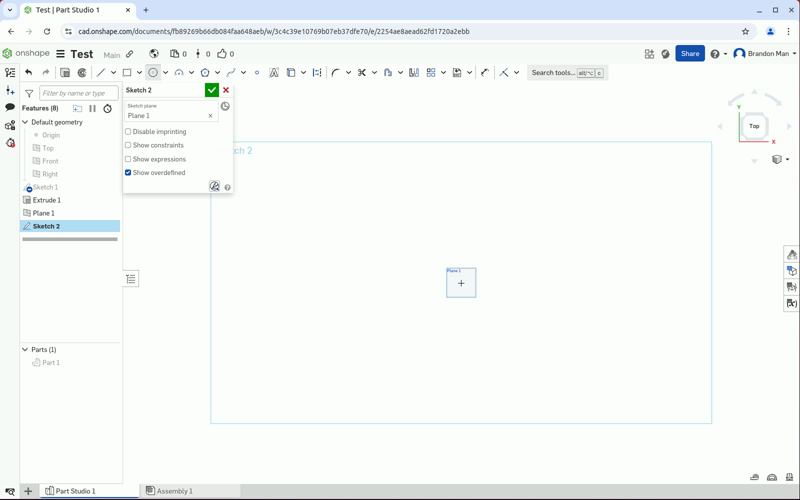
click(461, 282)
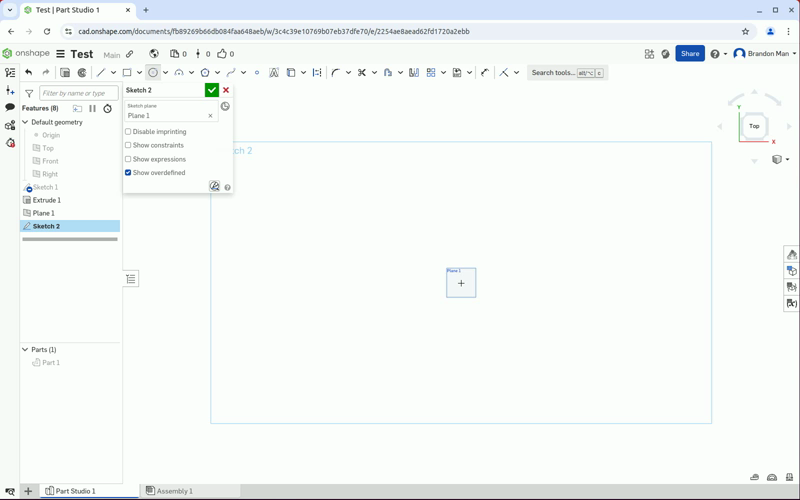
key_up(shift)
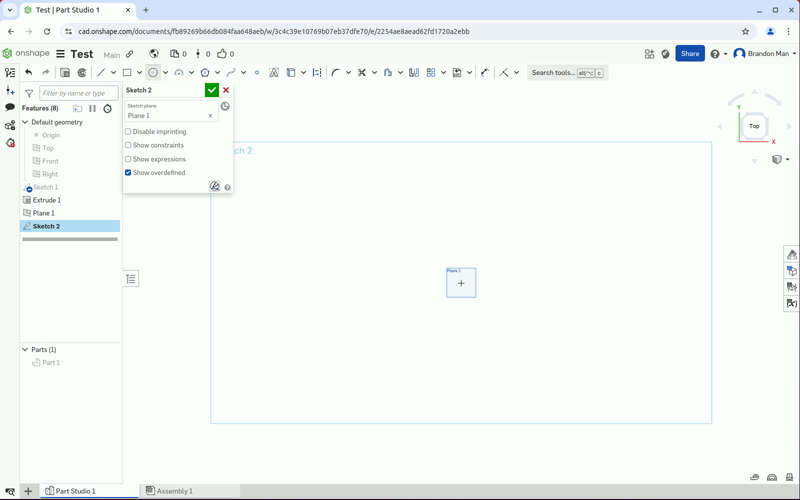
mouse_move(481, 282)
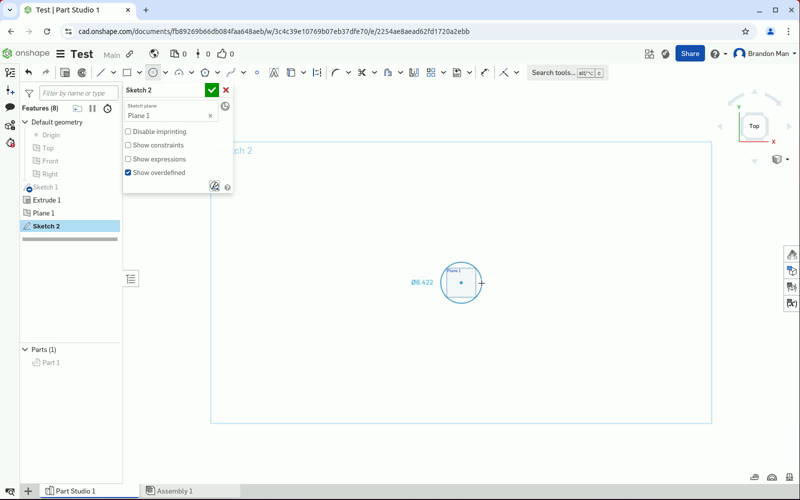
click(481, 282)
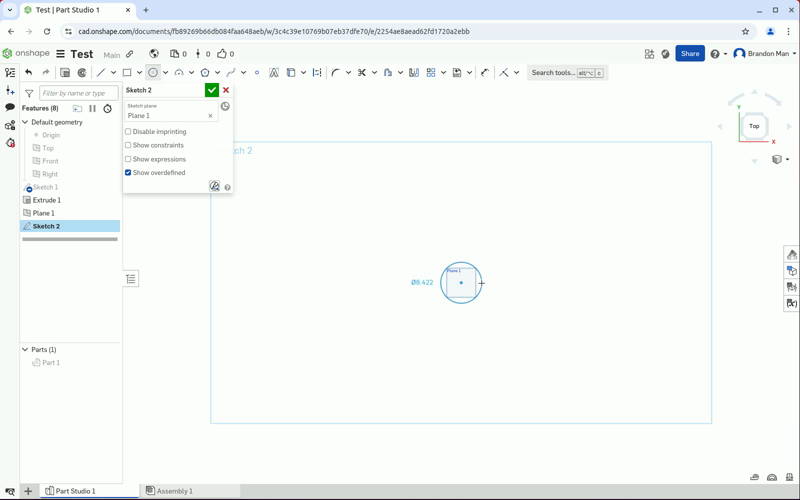
key(esc)
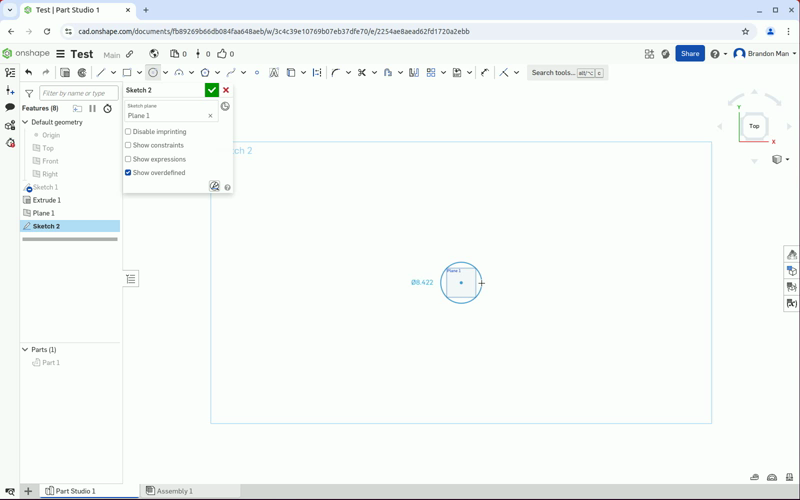
mouse_move(478, 273)
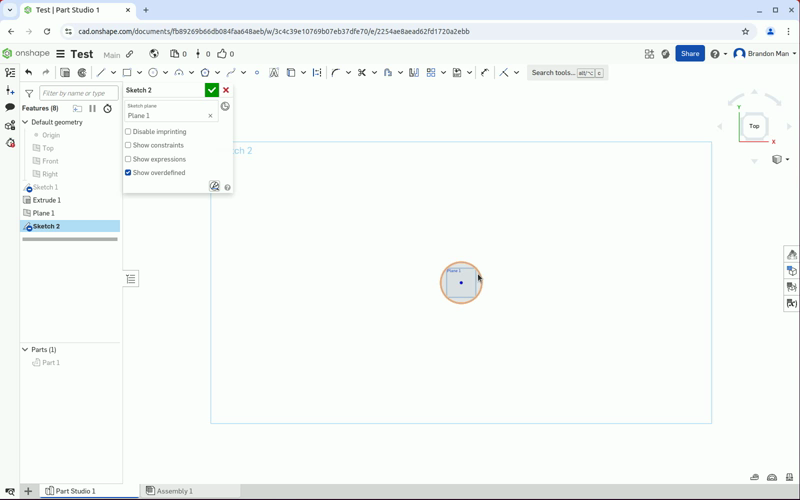
scroll(6)
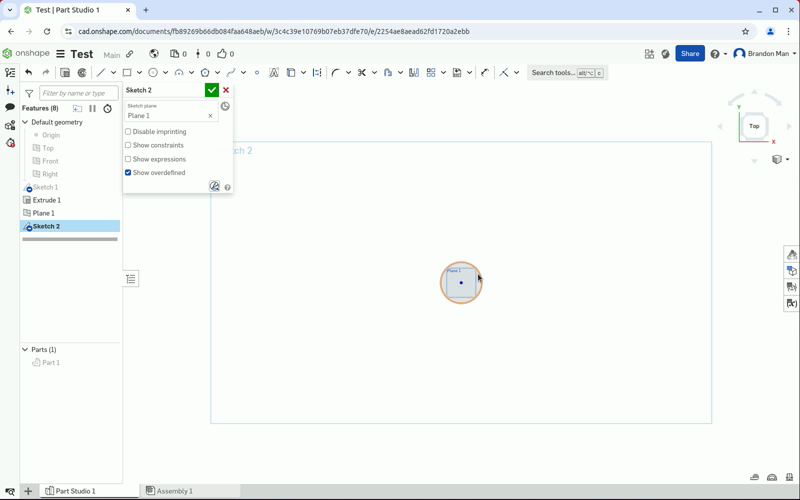
scroll(6)
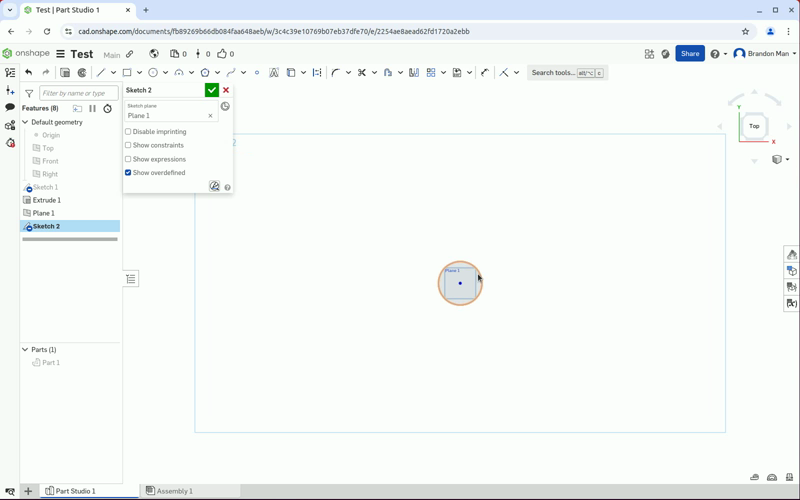
scroll(6)
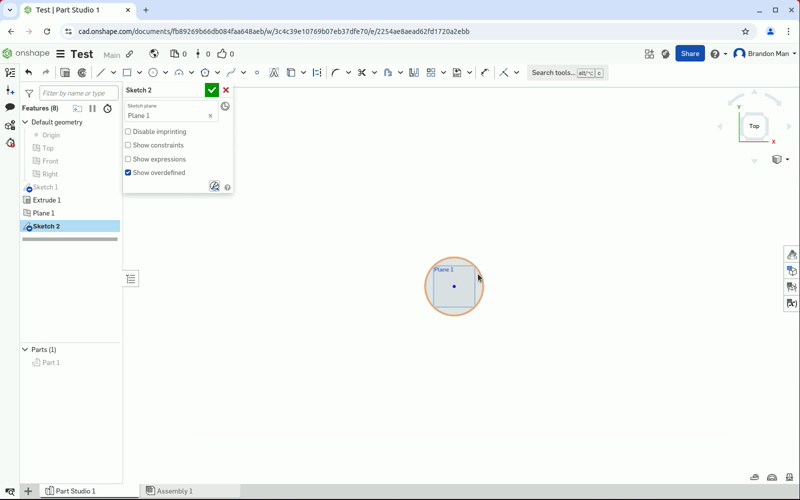
scroll(6)
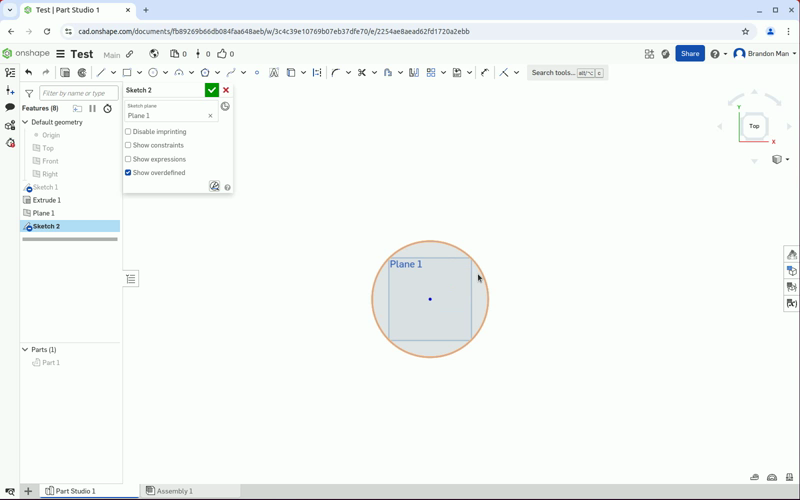
scroll(6)
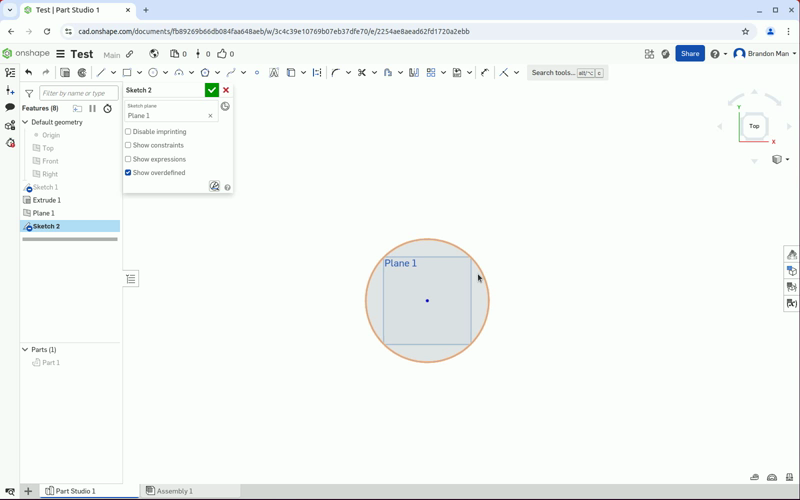
scroll(6)
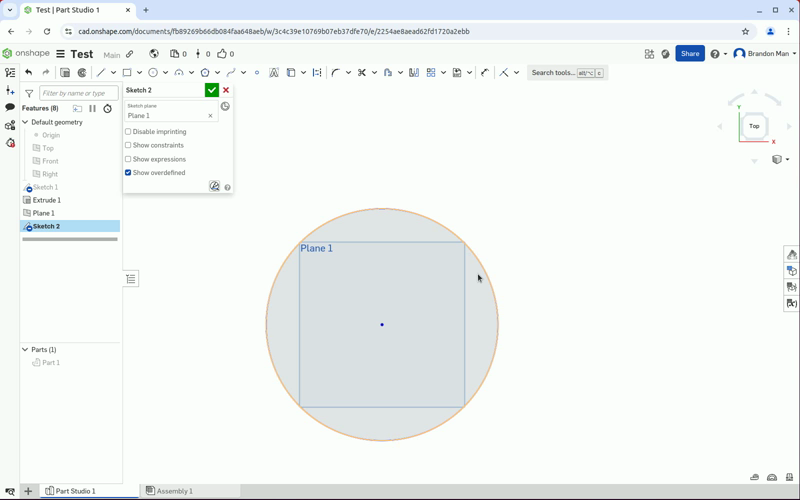
scroll(6)
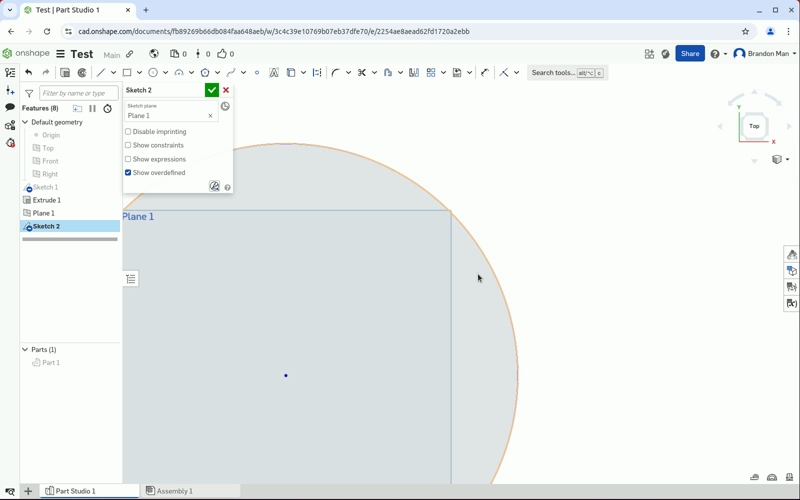
click(478, 273)
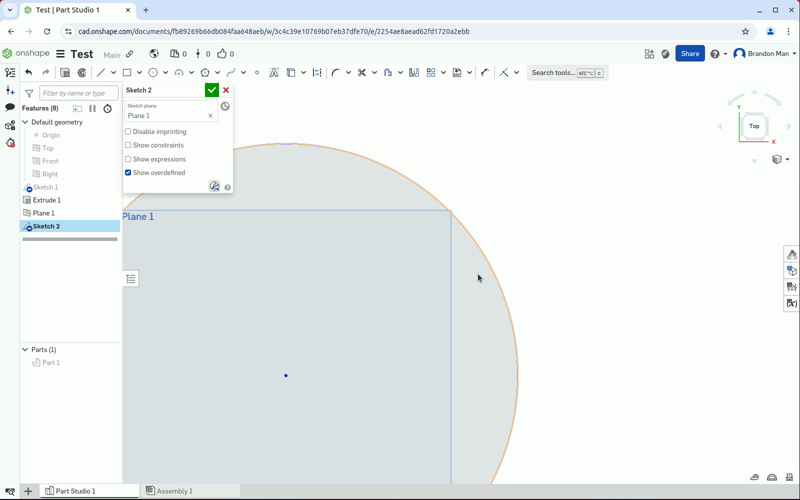
scroll(-6)
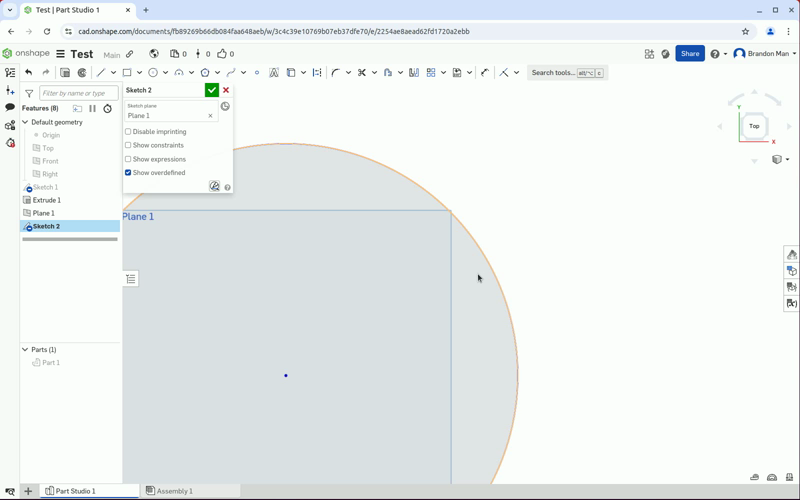
scroll(-6)
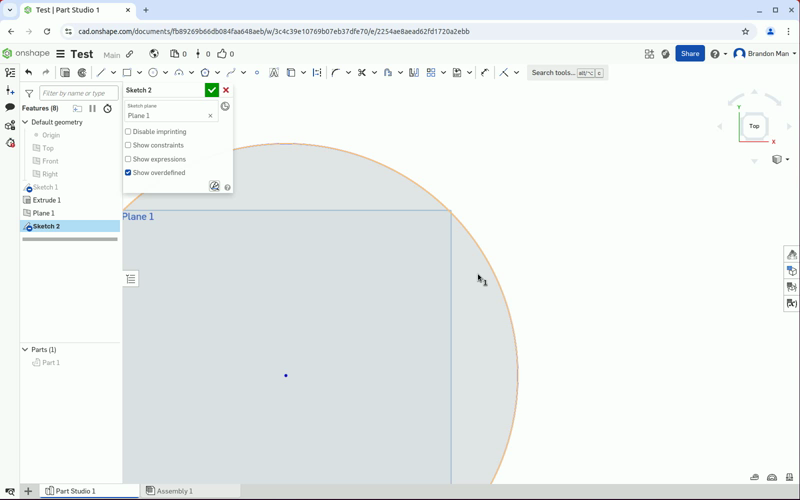
scroll(-6)
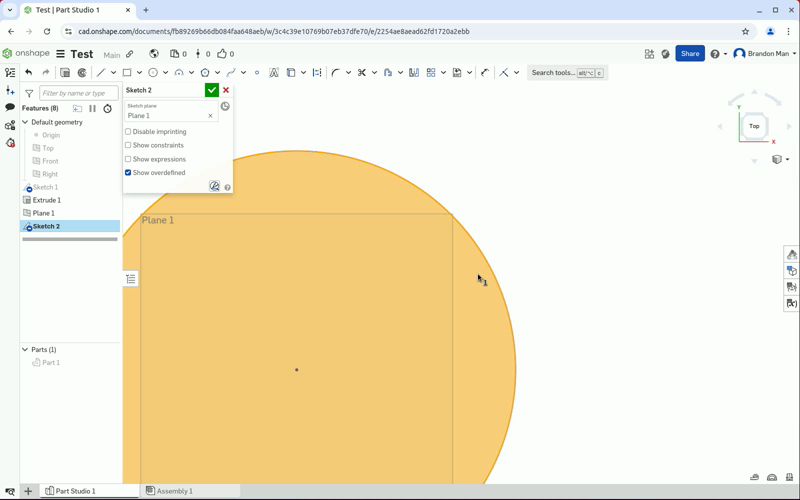
scroll(-6)
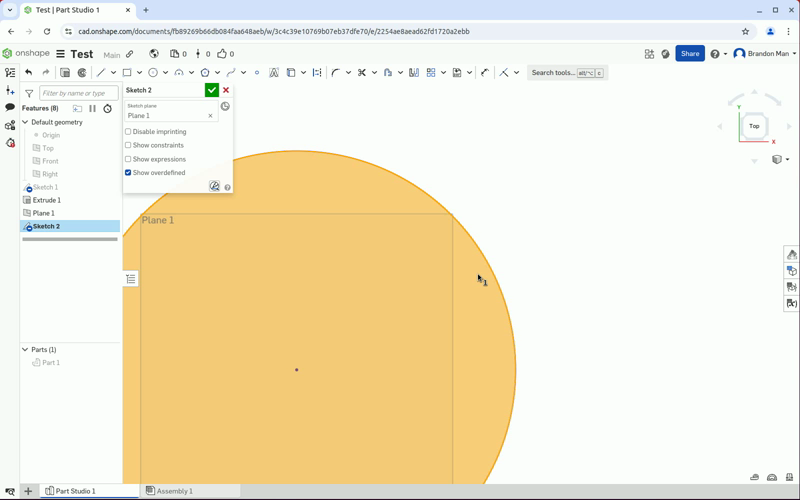
scroll(-6)
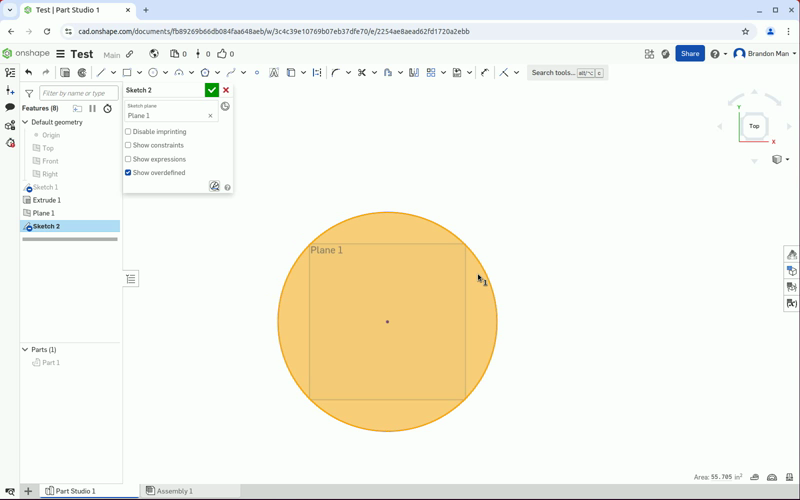
scroll(-6)
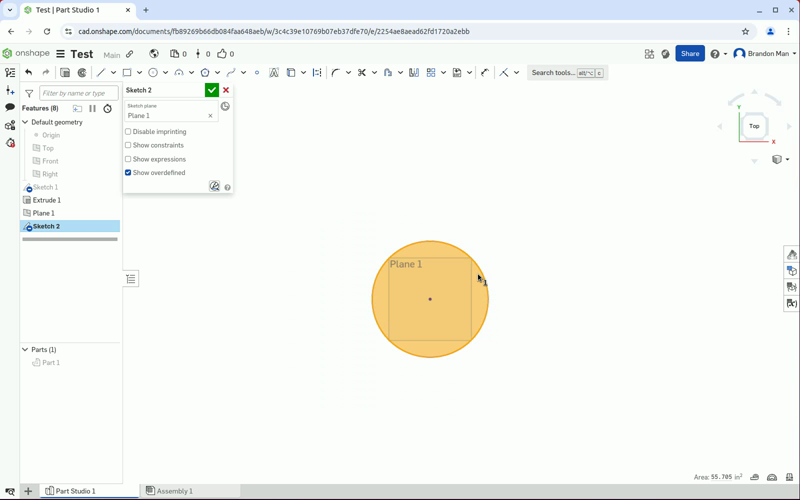
scroll(-6)
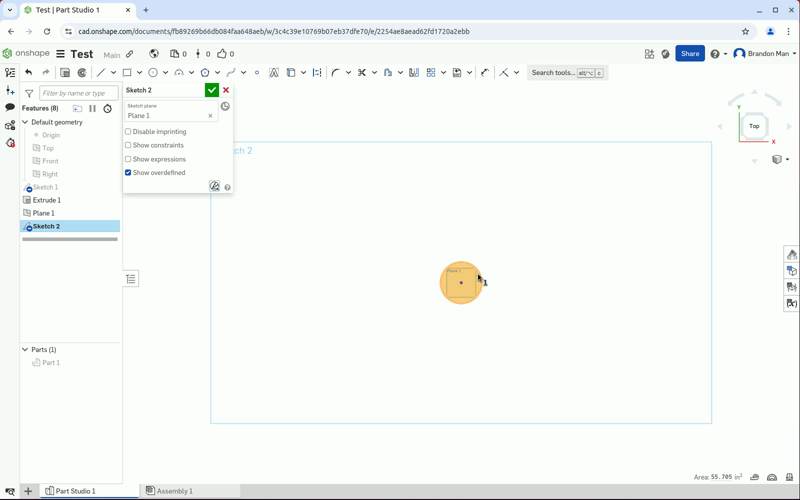
mouse_move(73, 352)
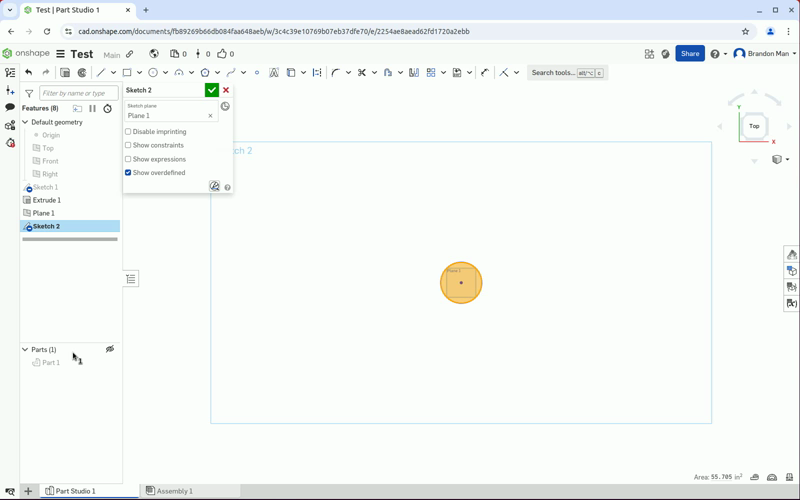
key(shift+y)
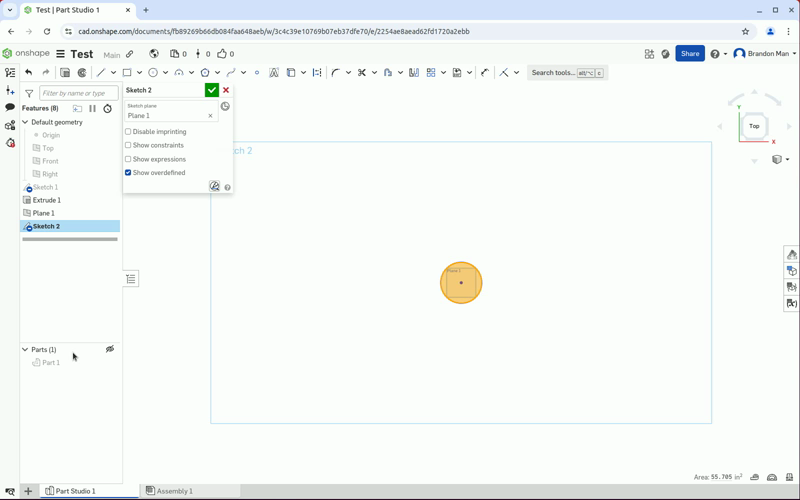
key(shift+e)
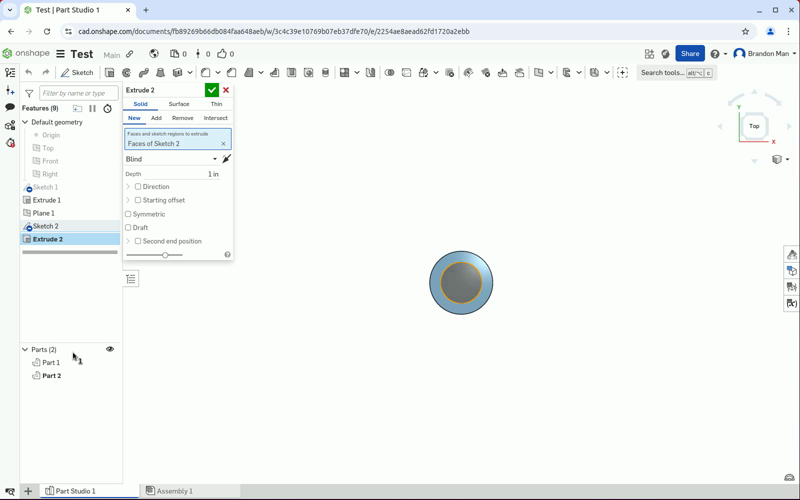
mouse_move(143, 106)
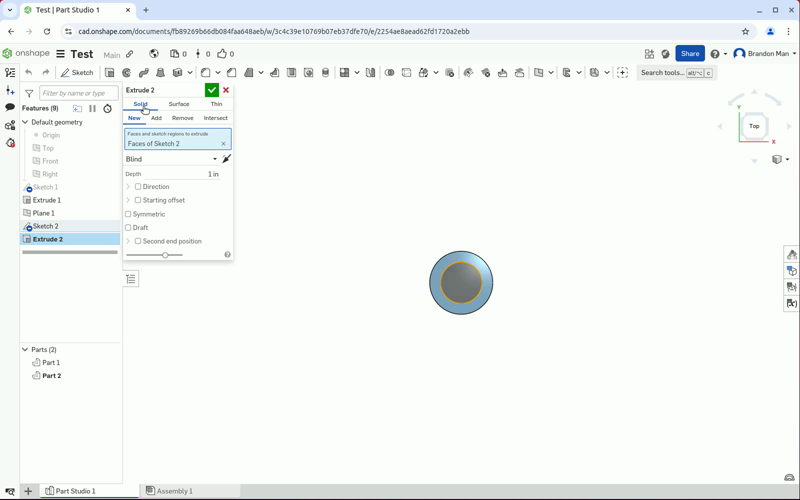
click(143, 106)
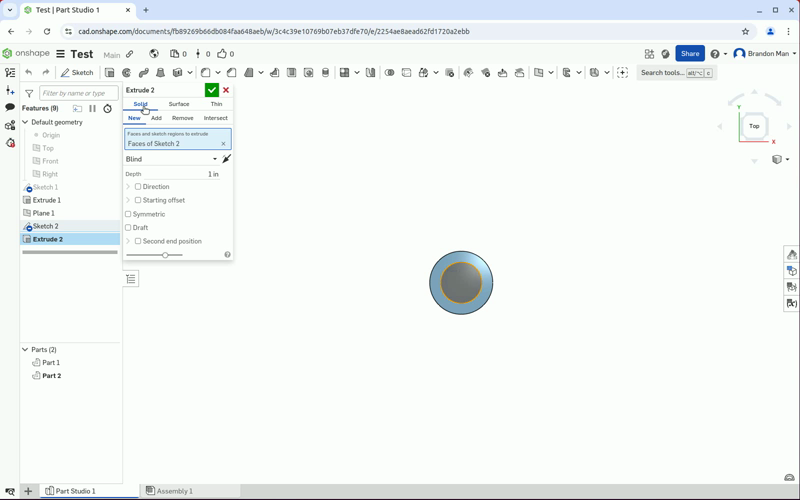
mouse_move(137, 120)
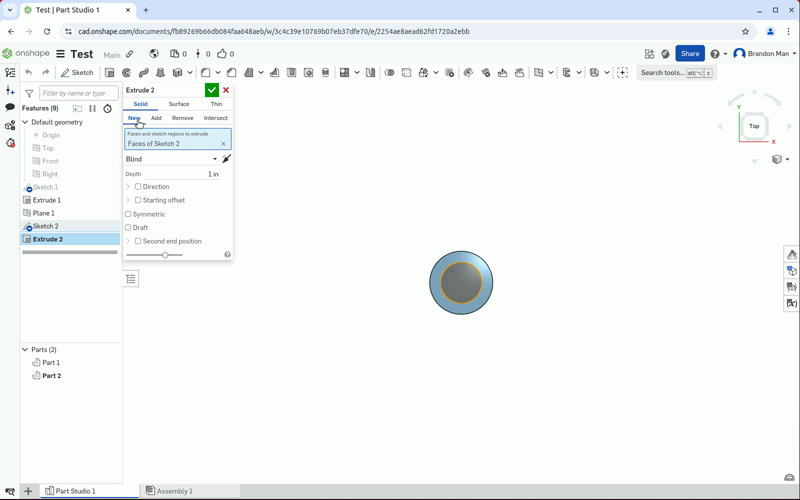
click(137, 120)
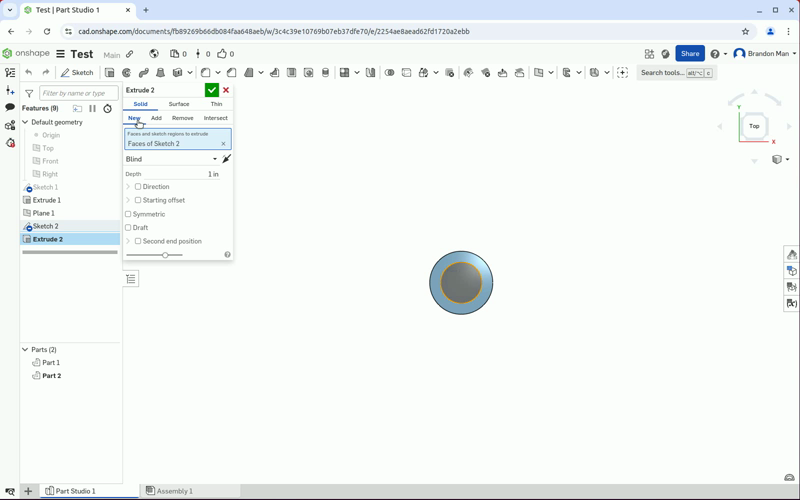
key(tab, 4)
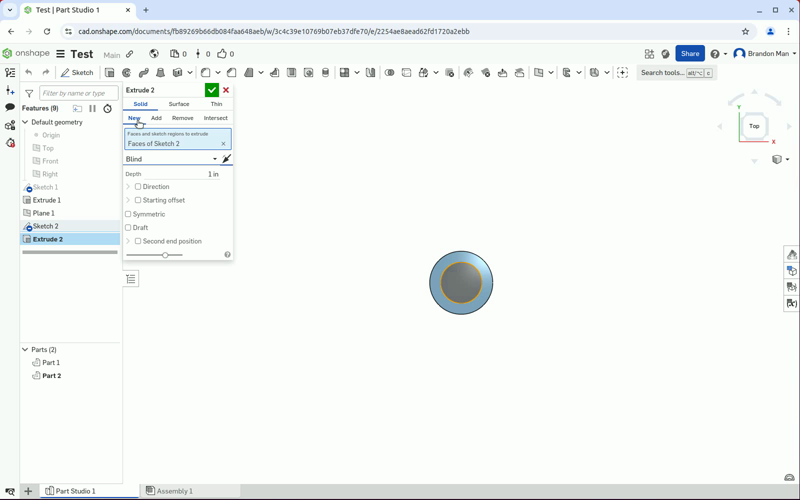
text(18.775)
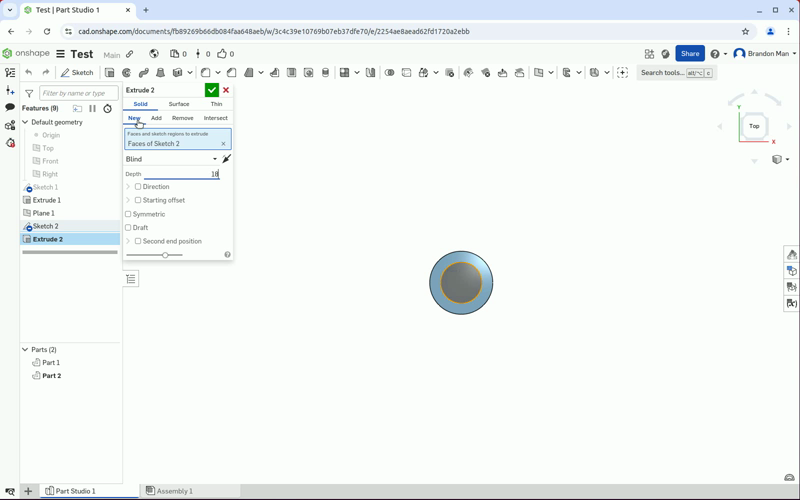
key(enter)
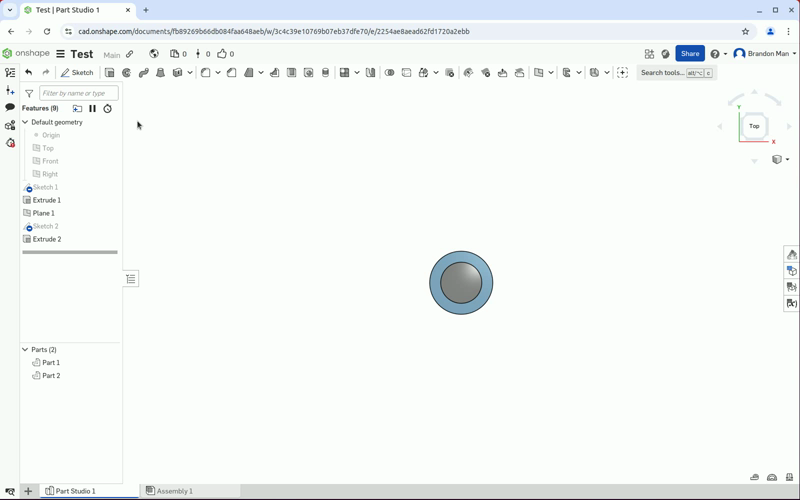
key(shift+h)
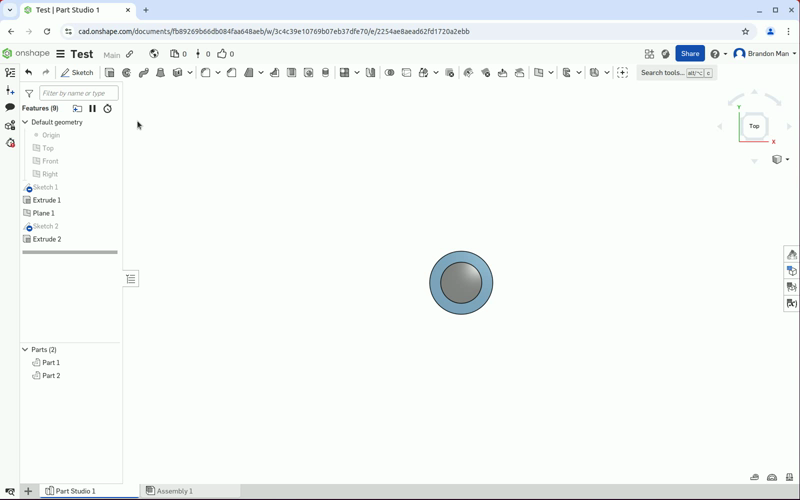
key(shift+h)
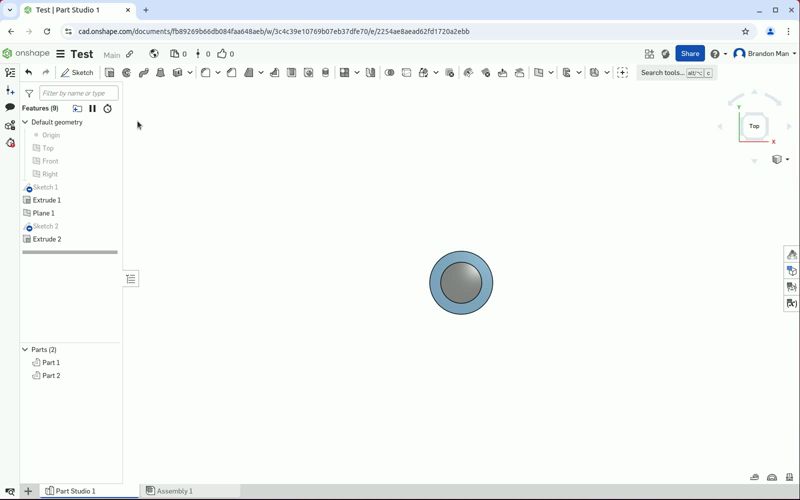
mouse_move(73, 189)
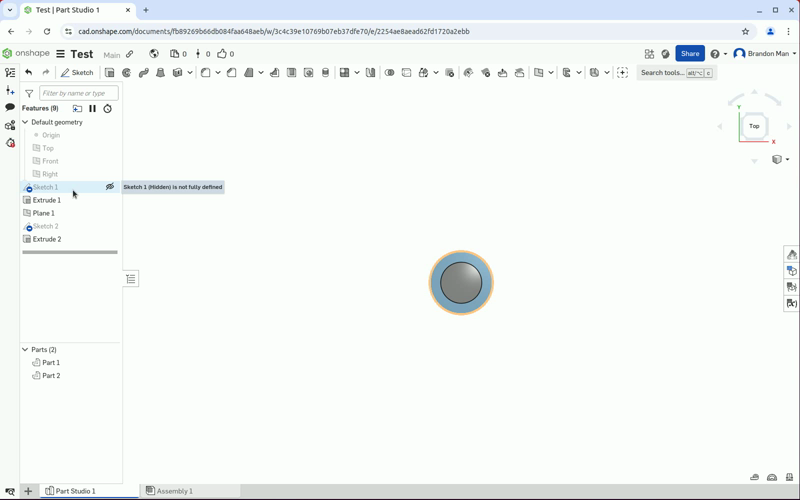
click(73, 189)
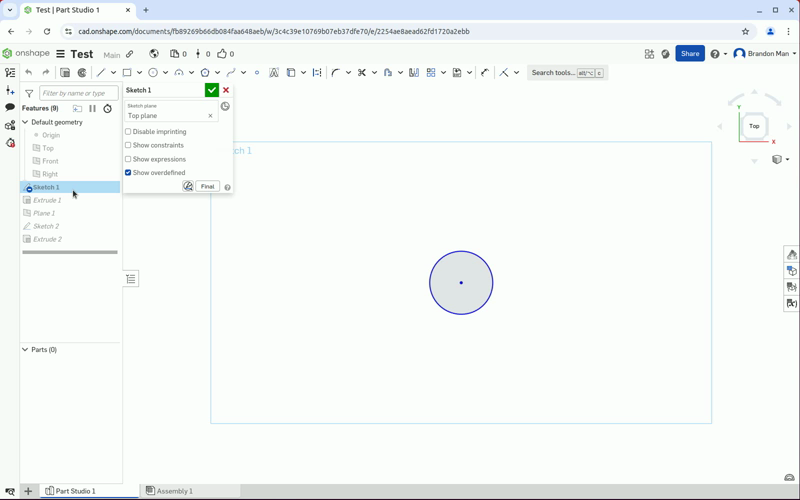
mouse_move(229, 92)
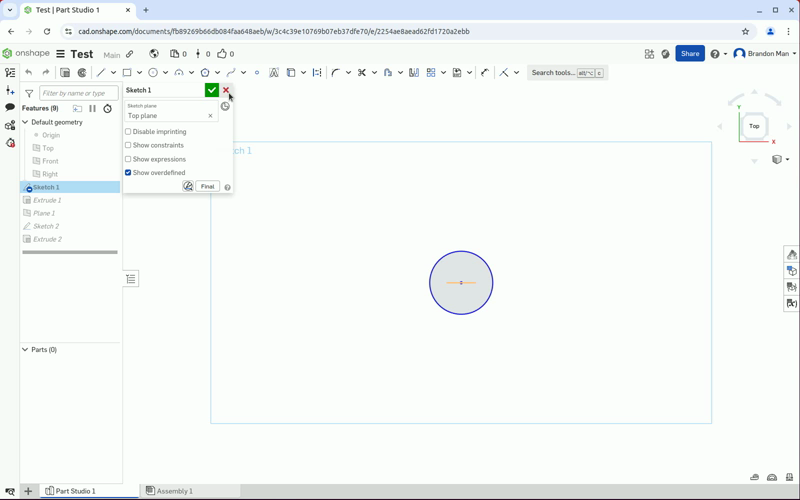
click(229, 92)
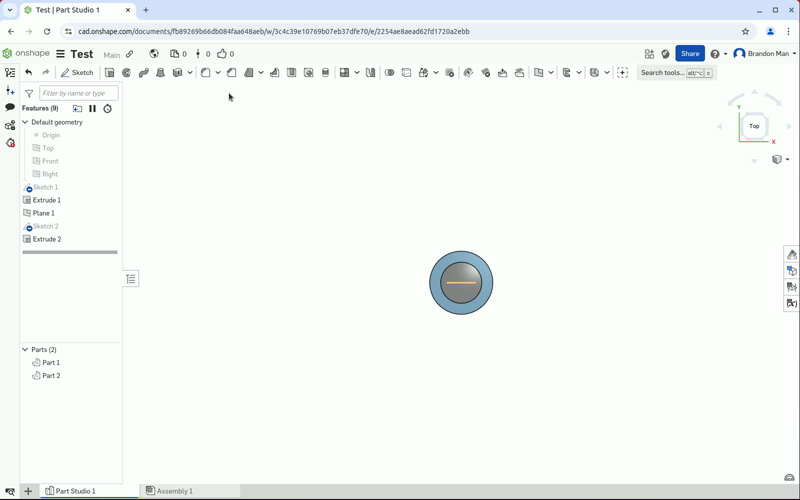
mouse_move(541, 75)
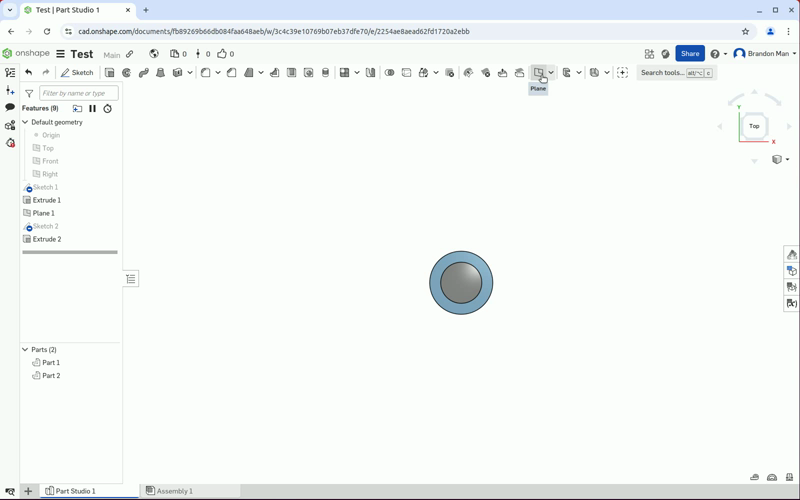
click(541, 75)
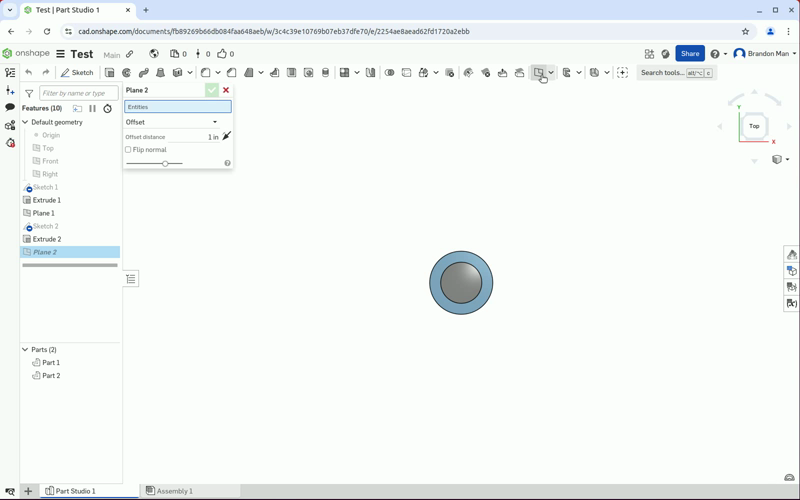
mouse_move(73, 150)
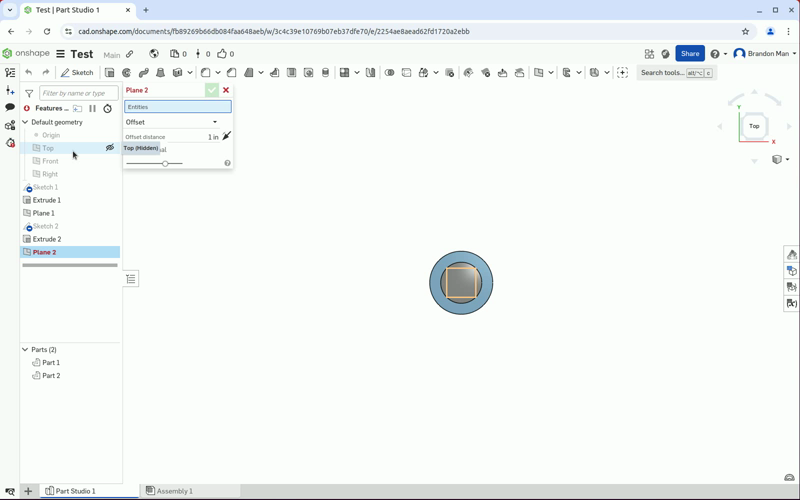
click(73, 150)
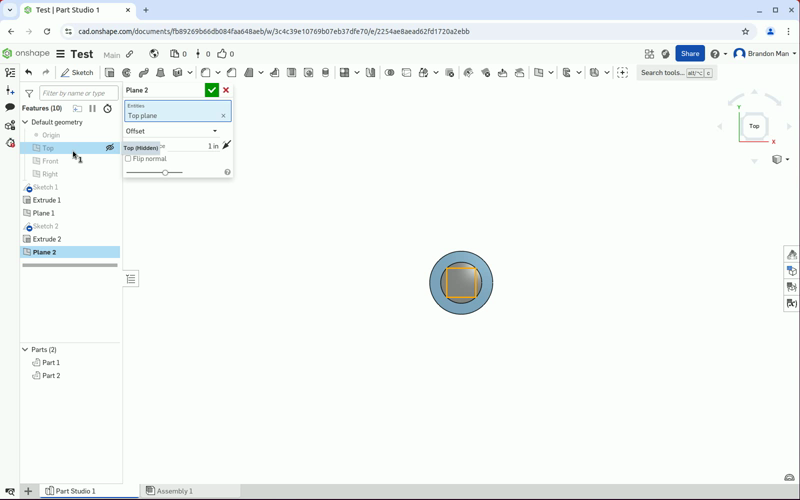
key(tab, 2)
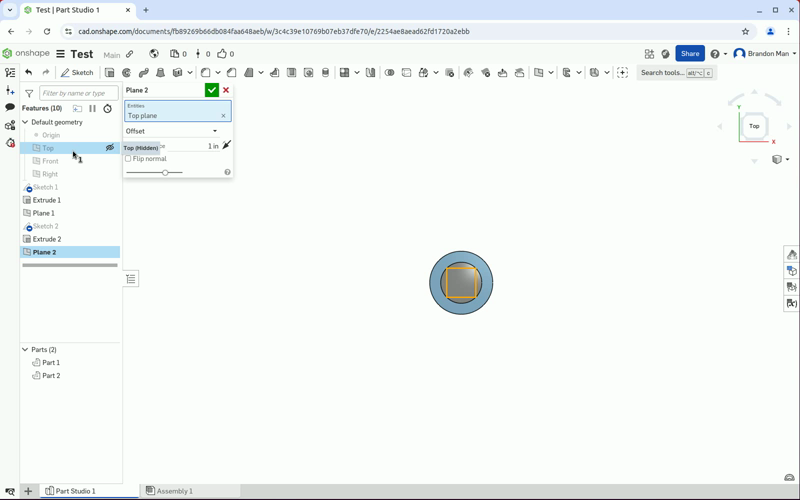
text(23.108)
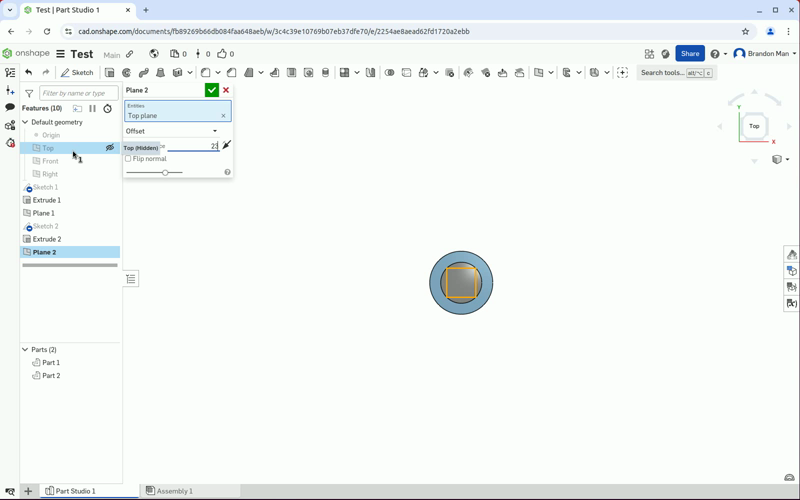
key(enter, 2)
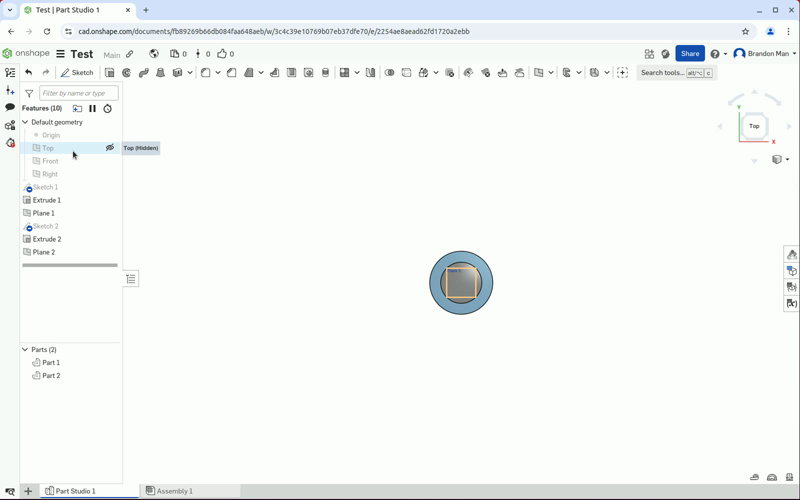
key(shift+s)
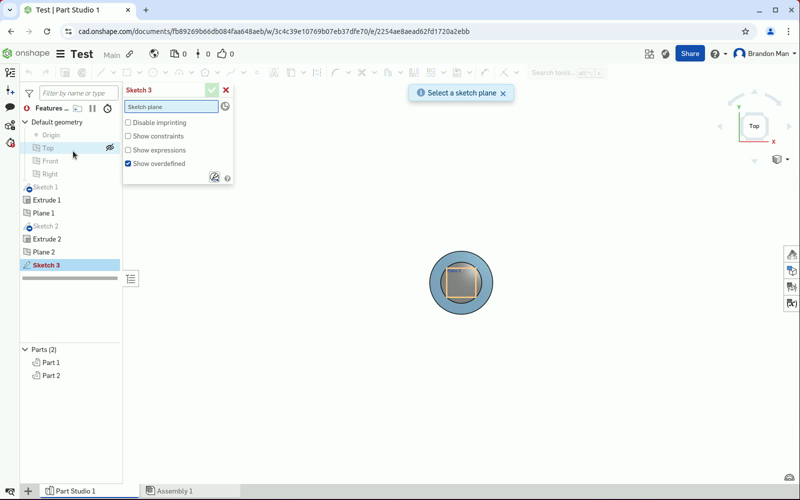
mouse_move(73, 254)
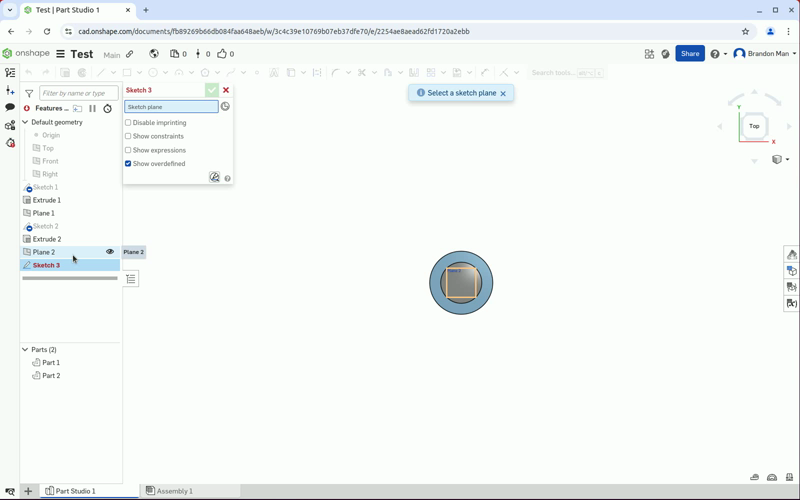
click(73, 254)
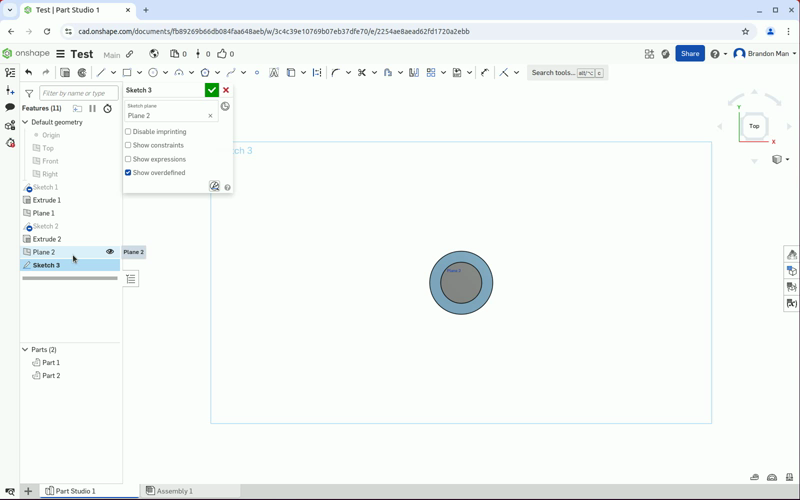
mouse_move(73, 352)
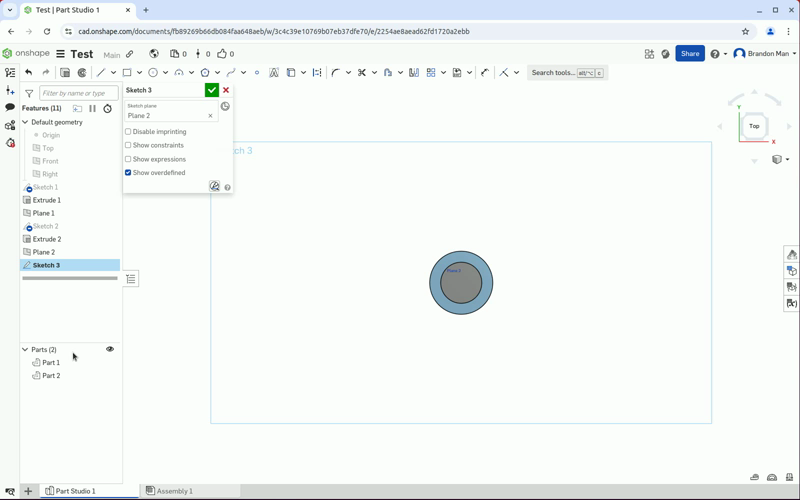
key(y)
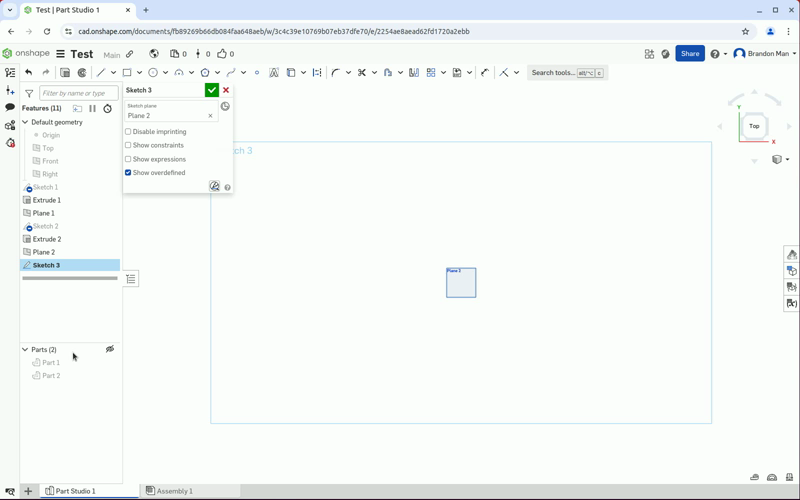
key(c)
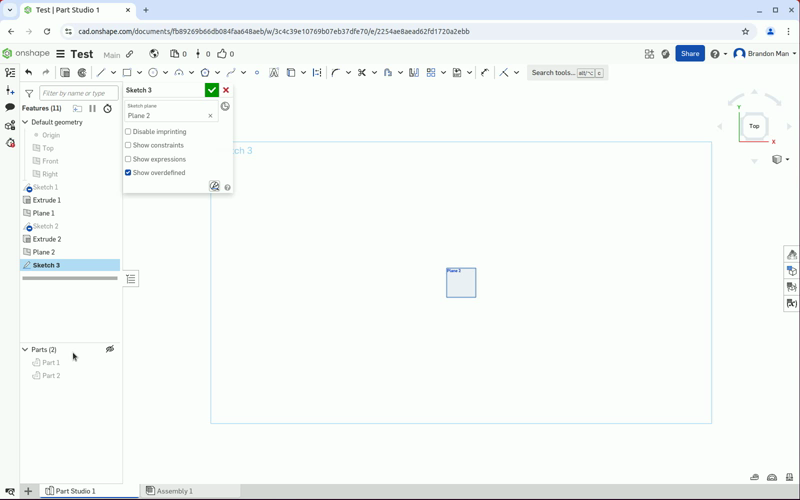
key_down(shift)
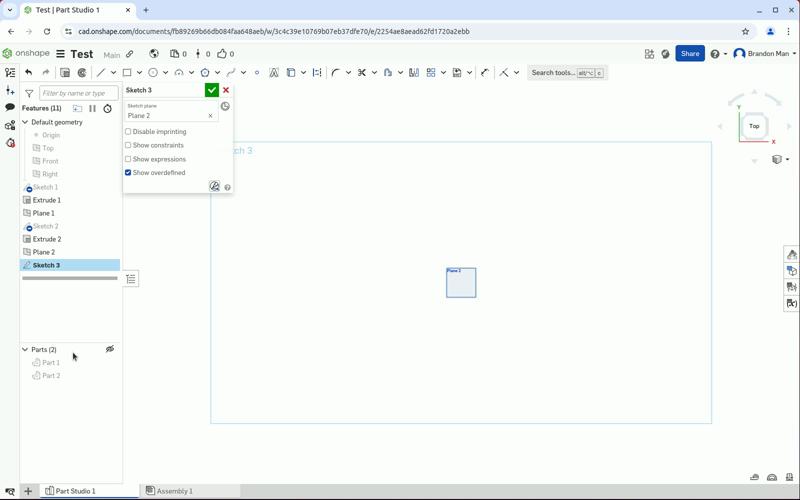
mouse_move(461, 282)
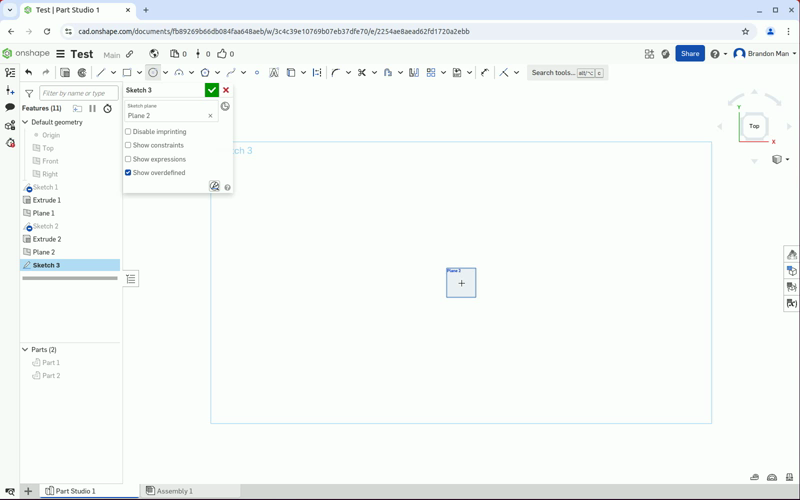
click(461, 282)
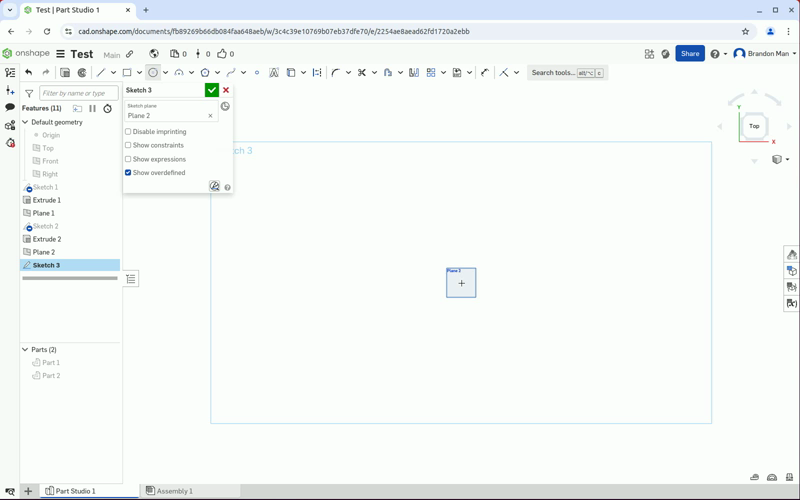
key_up(shift)
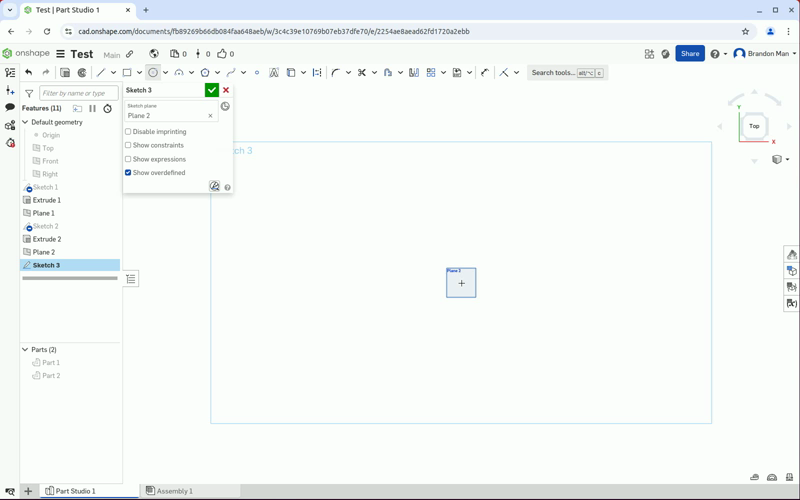
mouse_move(470, 282)
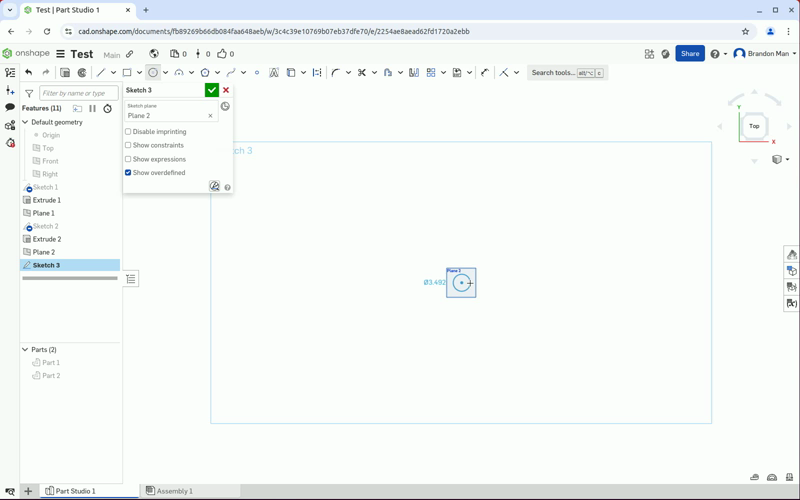
click(470, 282)
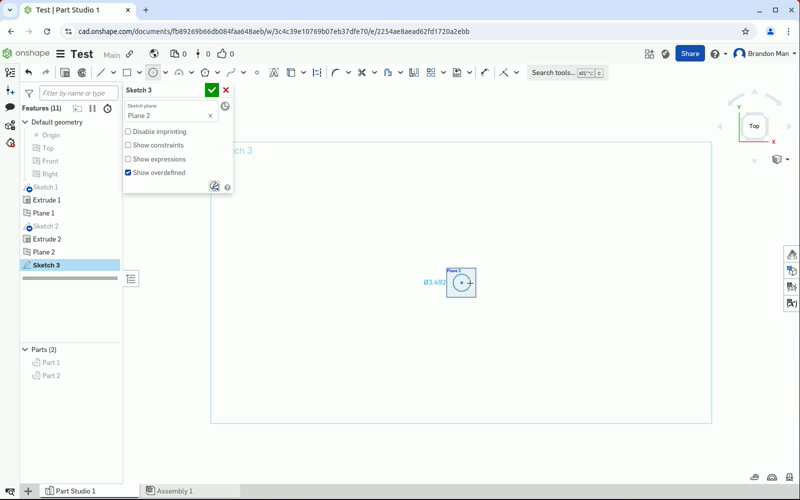
key(esc)
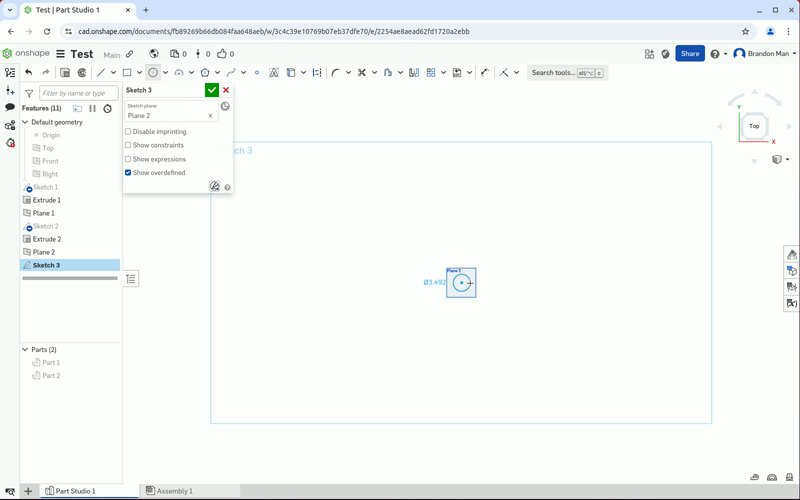
mouse_move(469, 282)
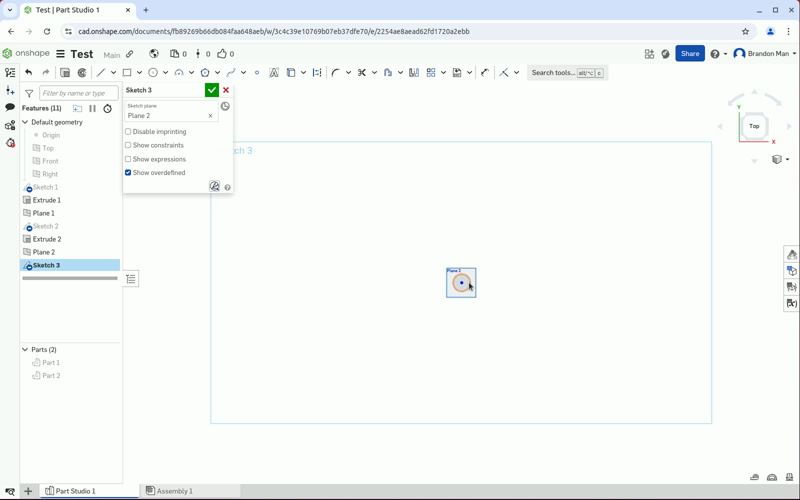
scroll(6)
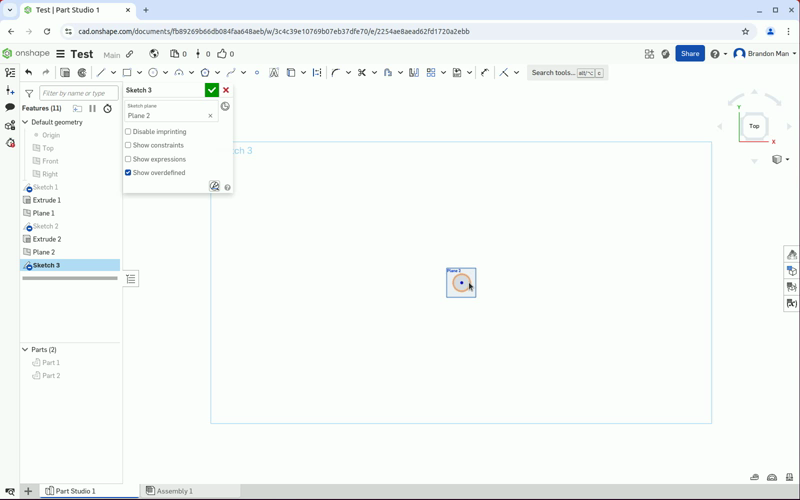
scroll(6)
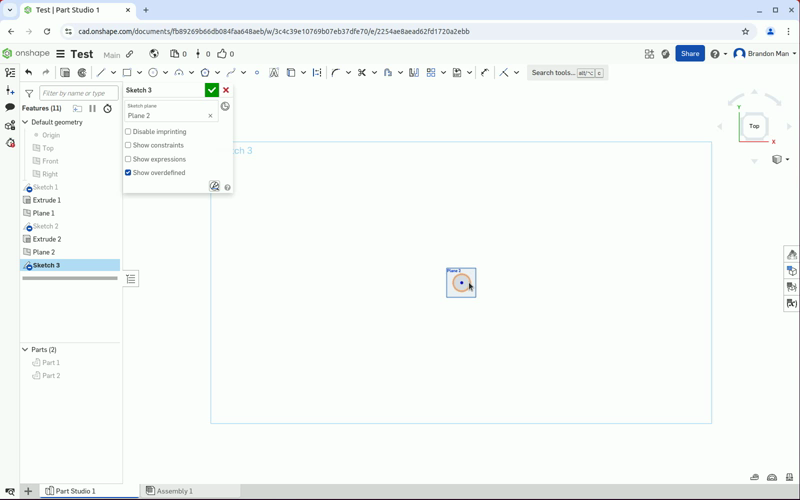
scroll(6)
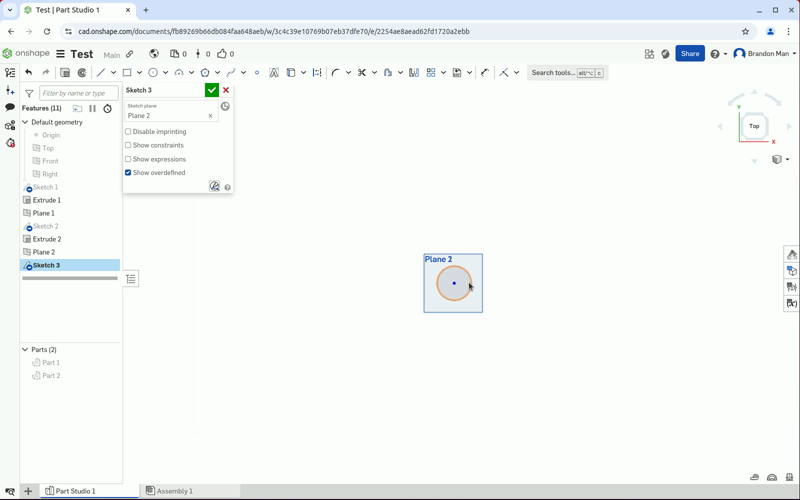
scroll(6)
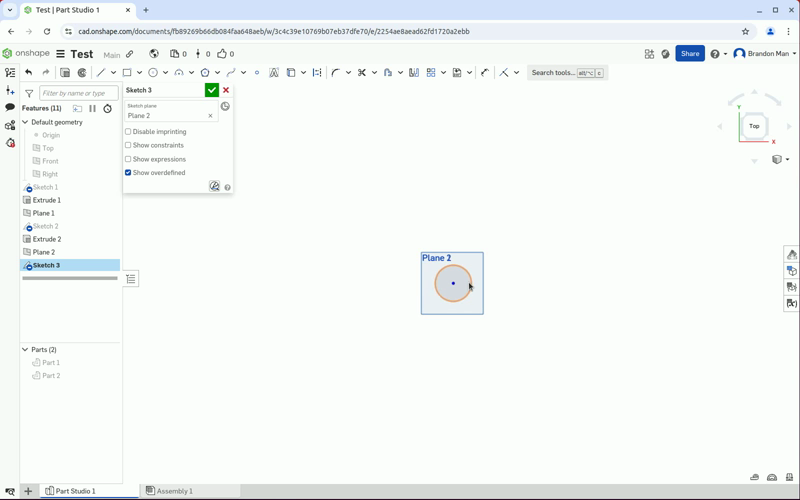
scroll(6)
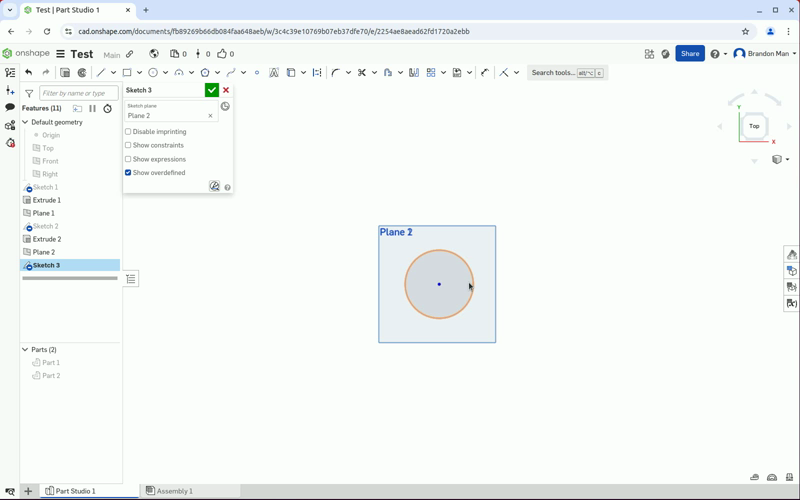
scroll(6)
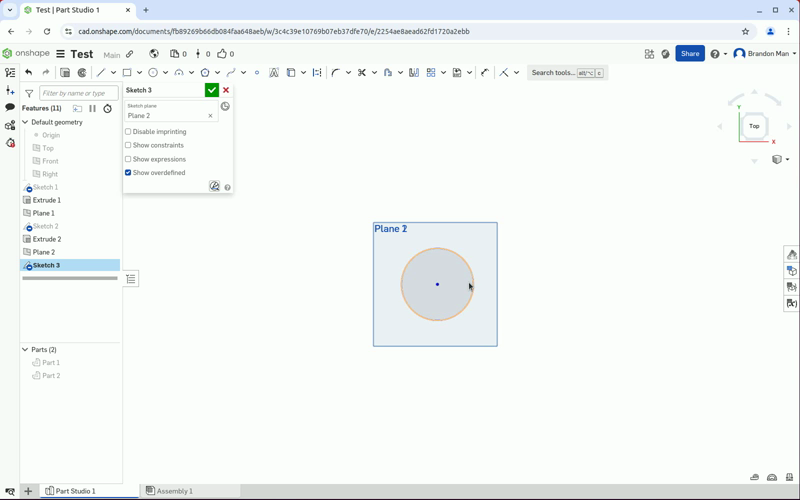
scroll(6)
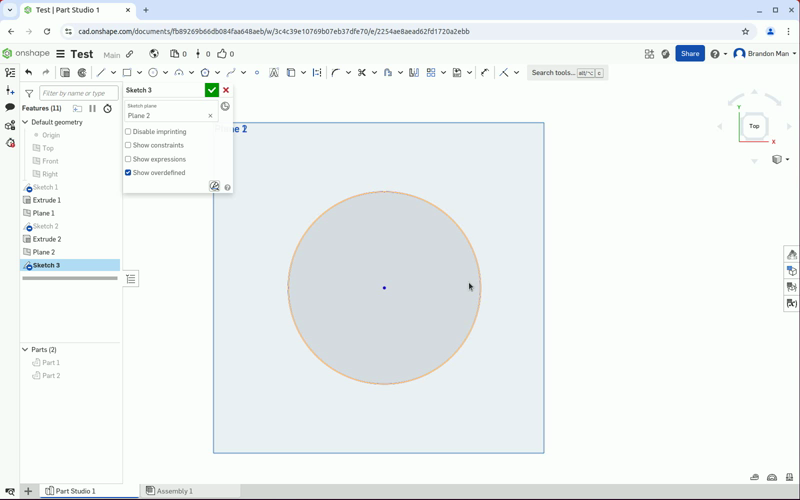
click(469, 282)
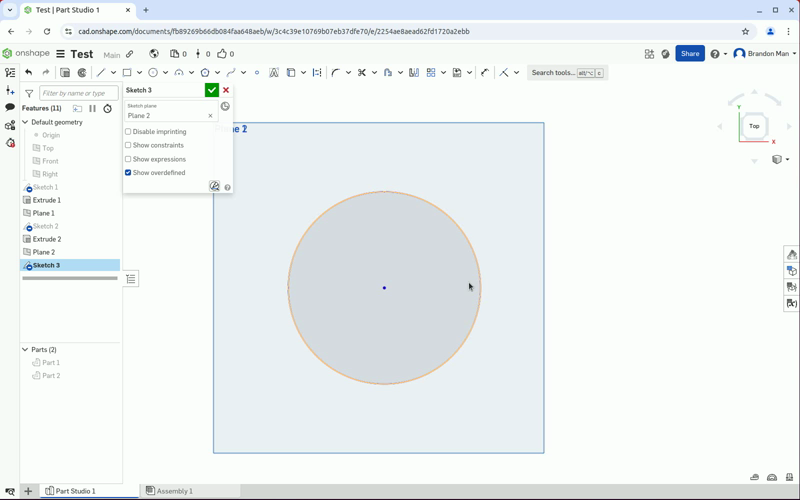
scroll(-6)
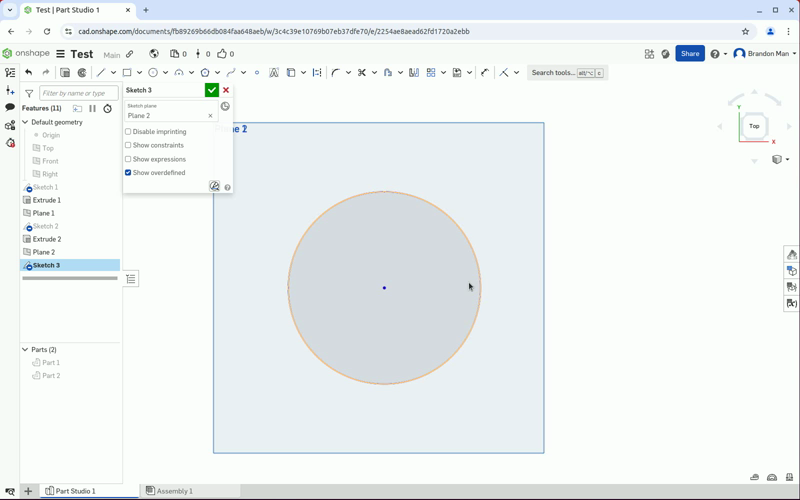
scroll(-6)
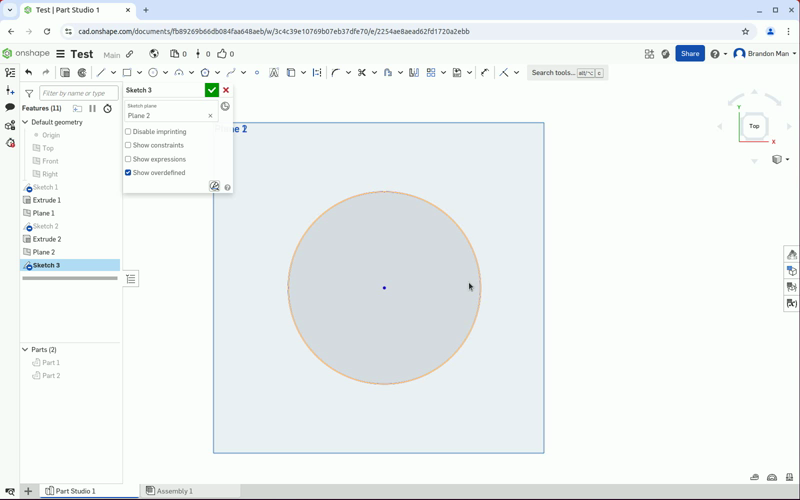
scroll(-6)
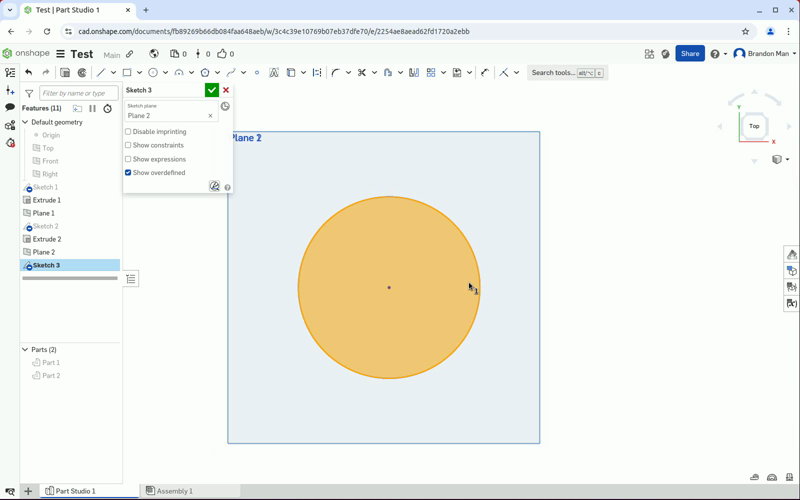
scroll(-6)
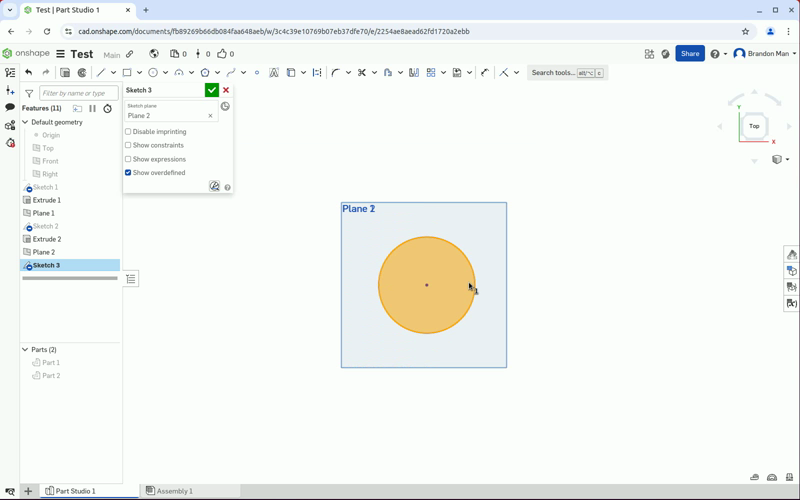
scroll(-6)
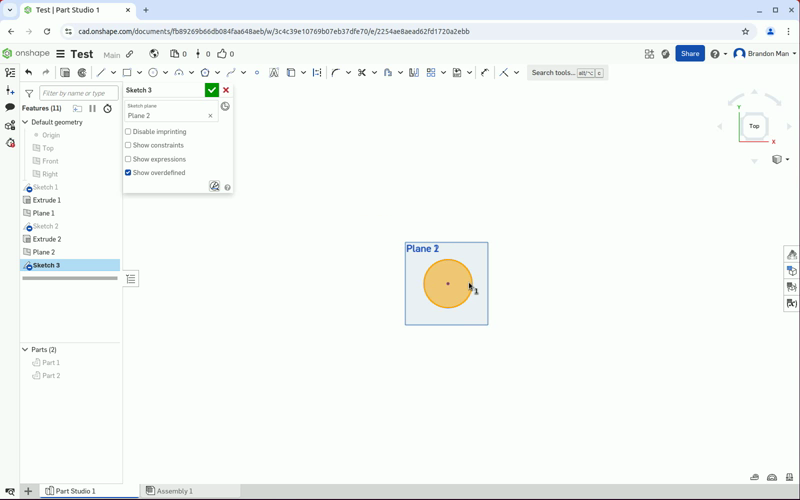
scroll(-6)
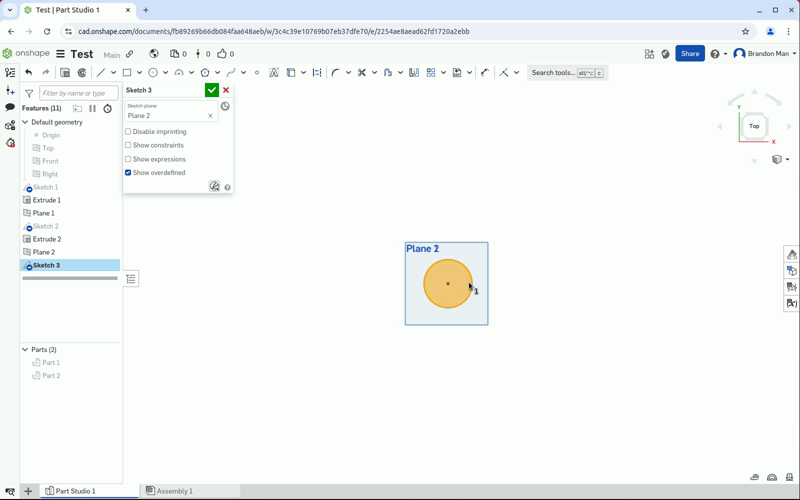
scroll(-6)
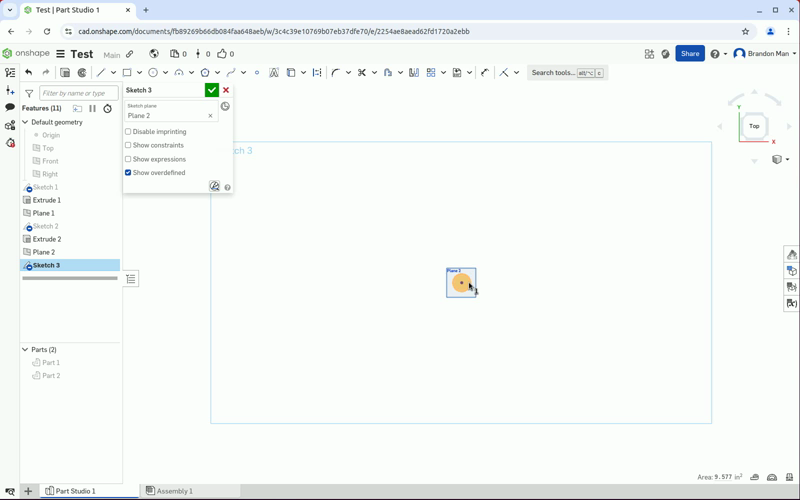
mouse_move(73, 352)
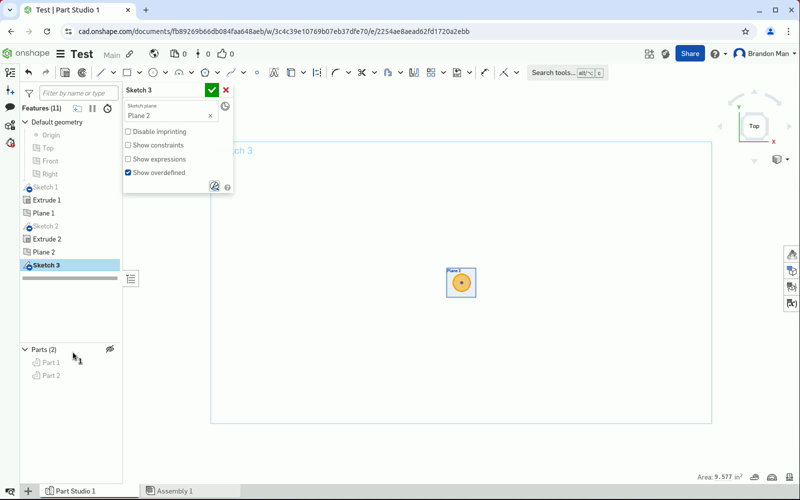
key(shift+y)
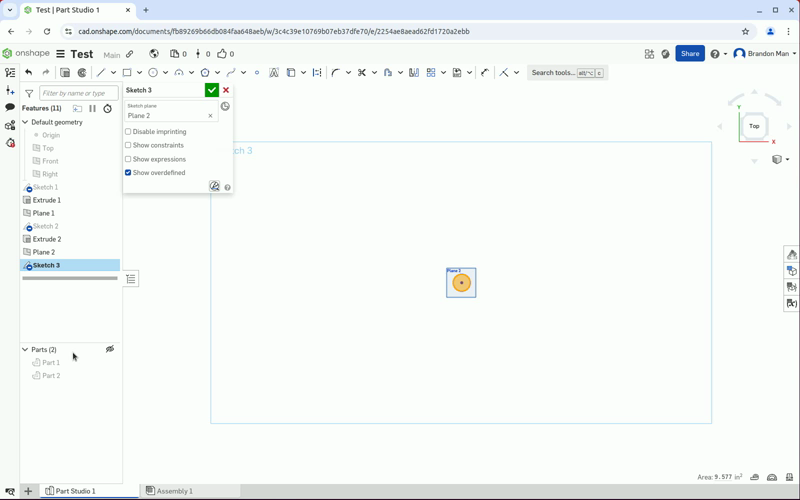
key(shift+e)
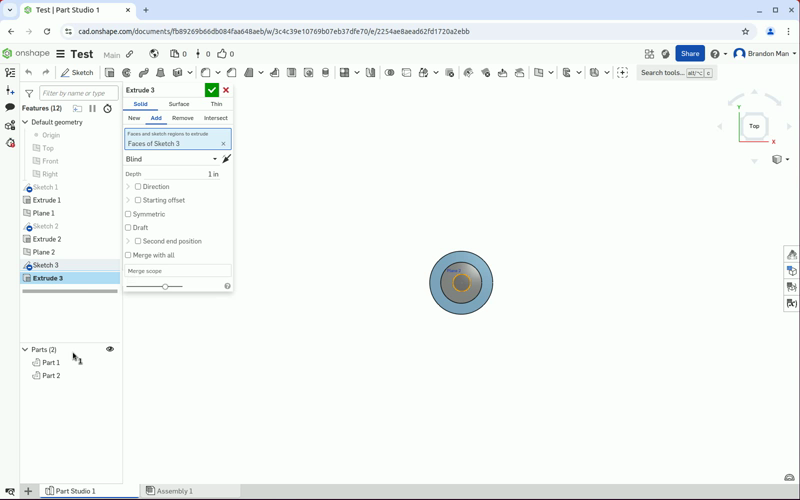
mouse_move(143, 106)
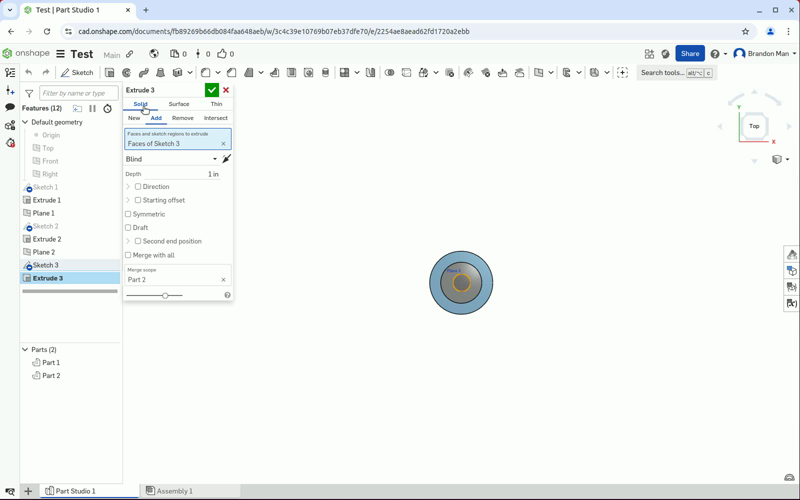
click(143, 106)
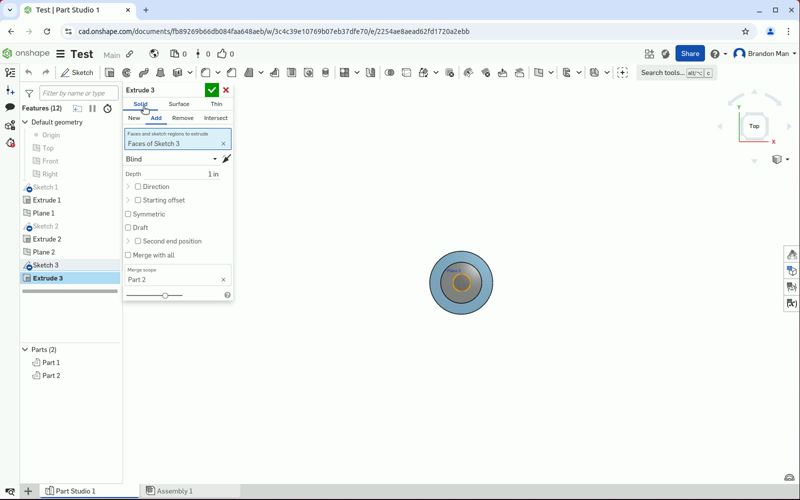
mouse_move(186, 120)
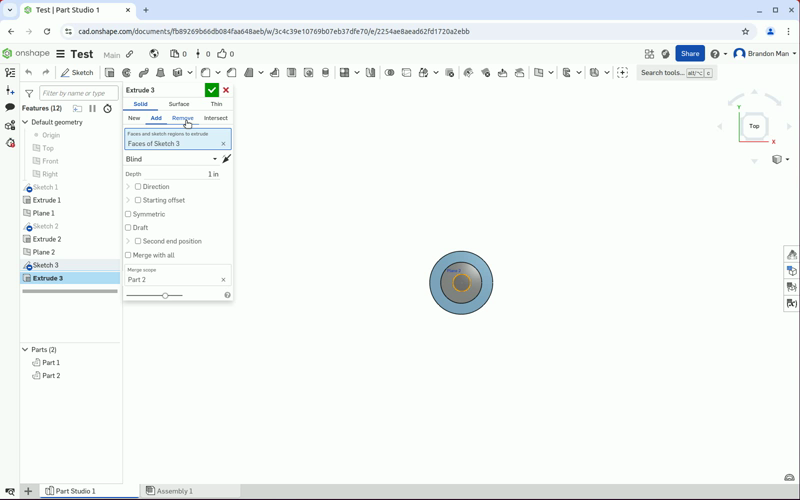
click(186, 120)
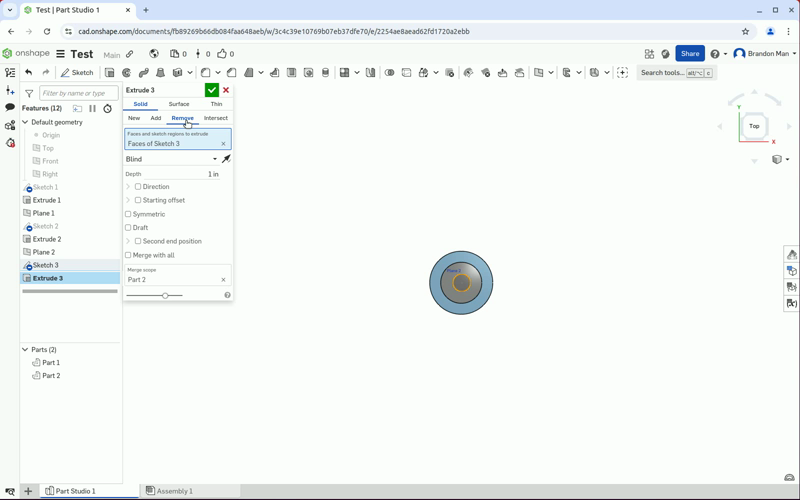
key(tab, 4)
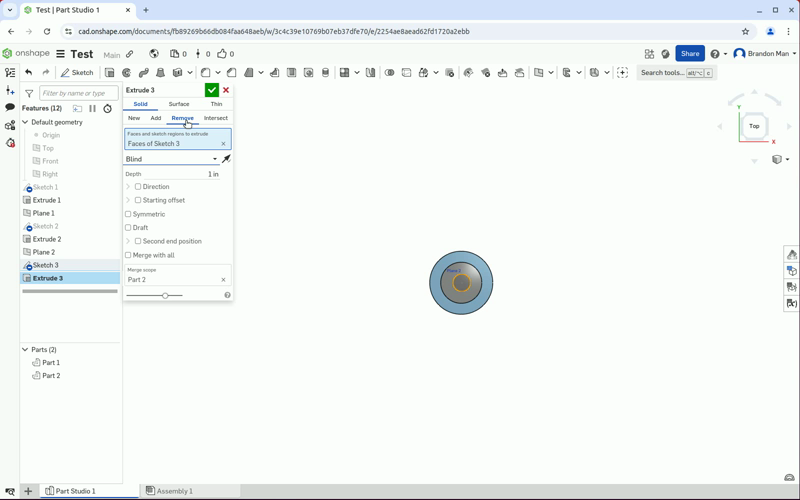
text(18.775)
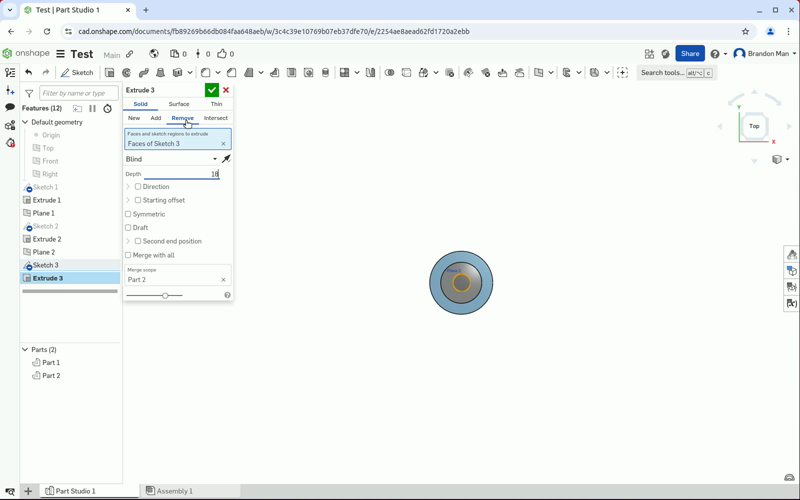
key(tab, 6)
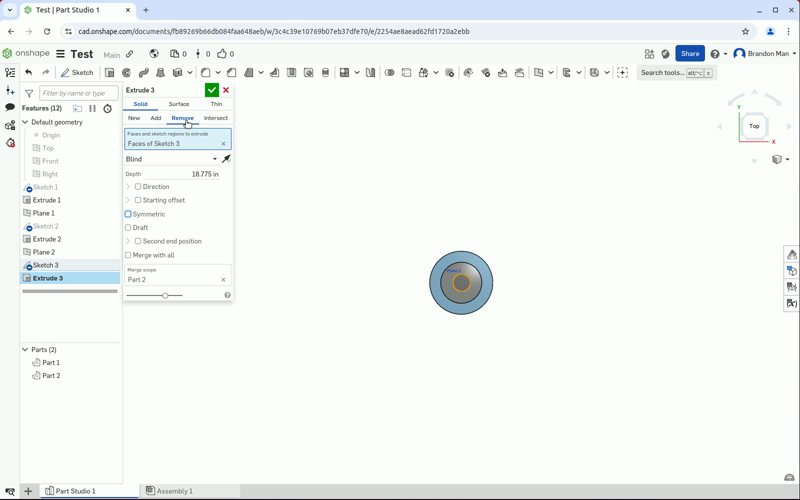
key(space)
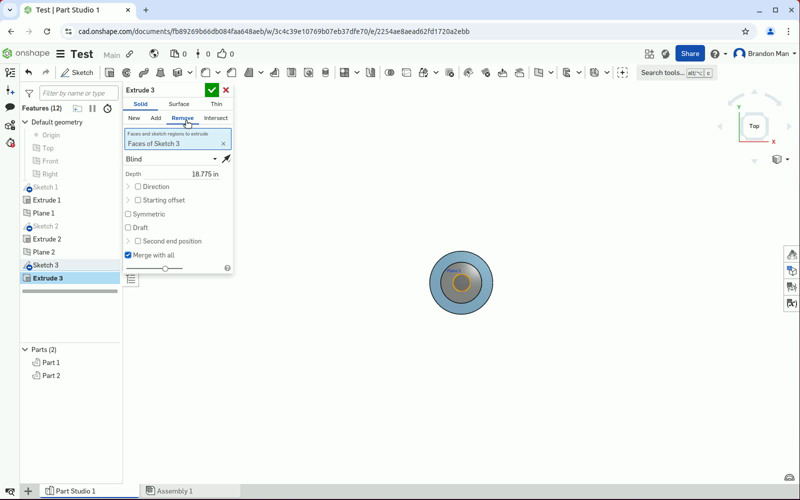
key(enter)
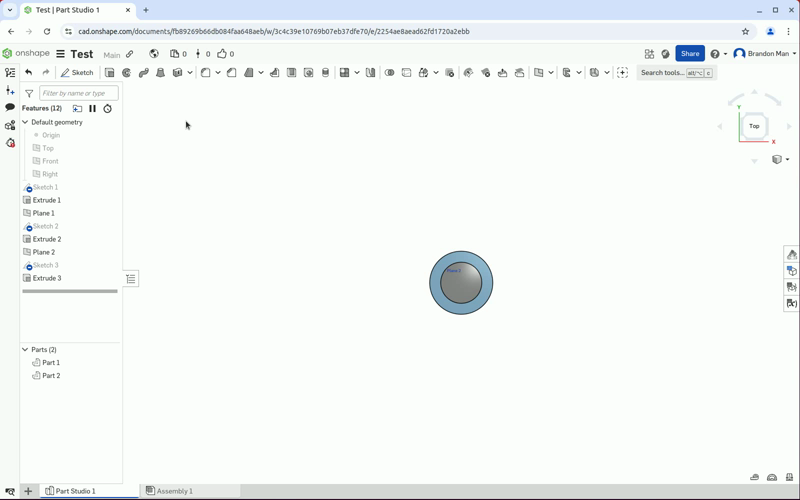
key(shift+h)
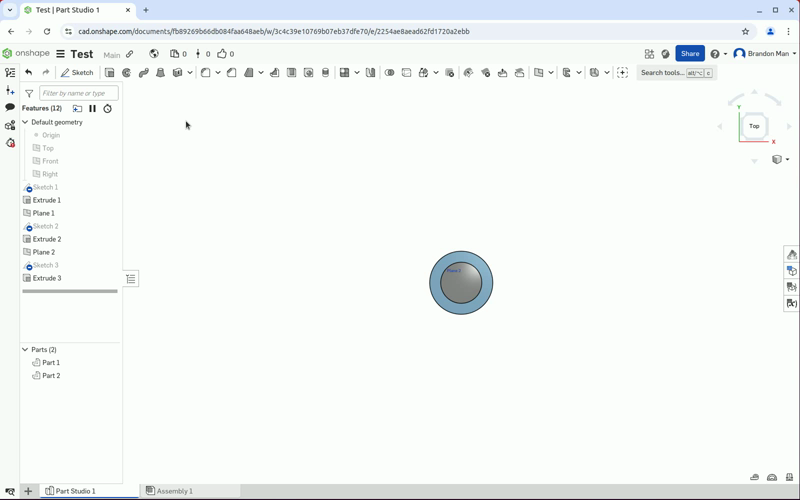
key(shift+h)
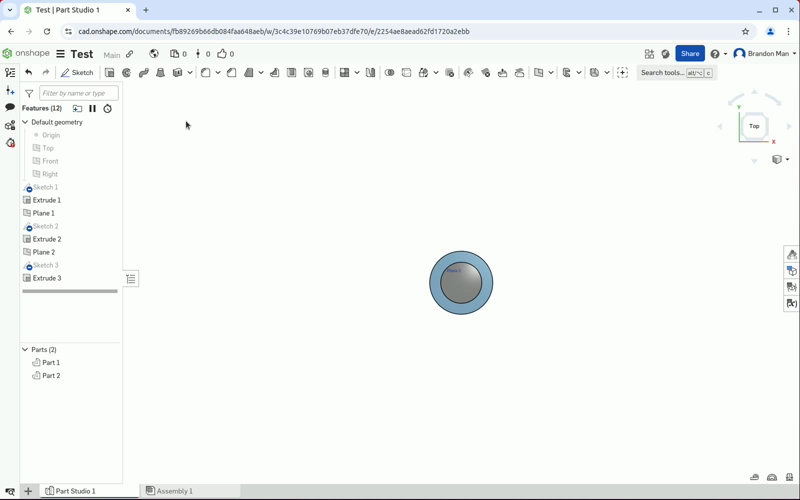
key(shift+7)
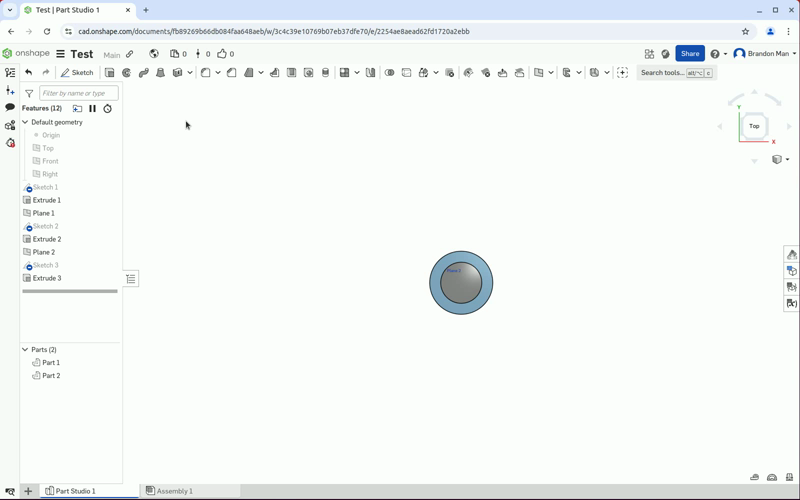
key(up, 3)
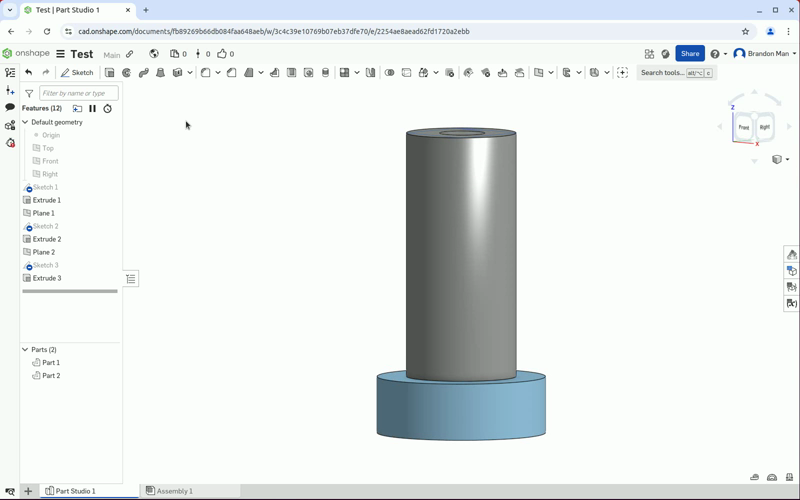
key(left, 3)
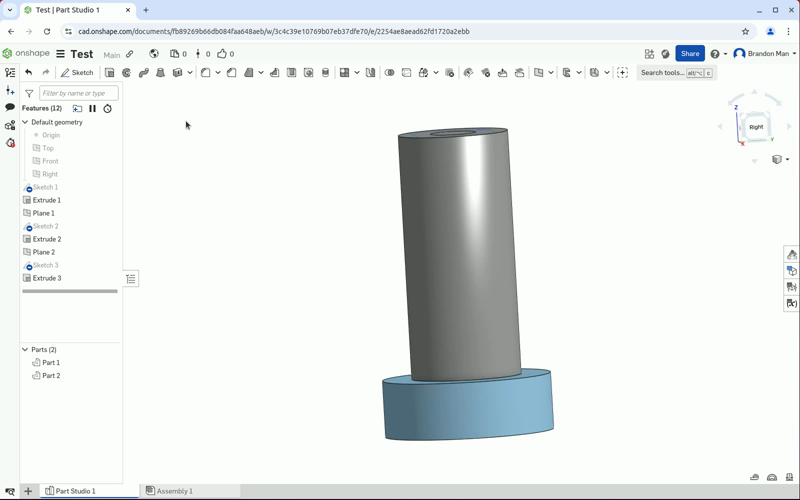
key(right, 3)
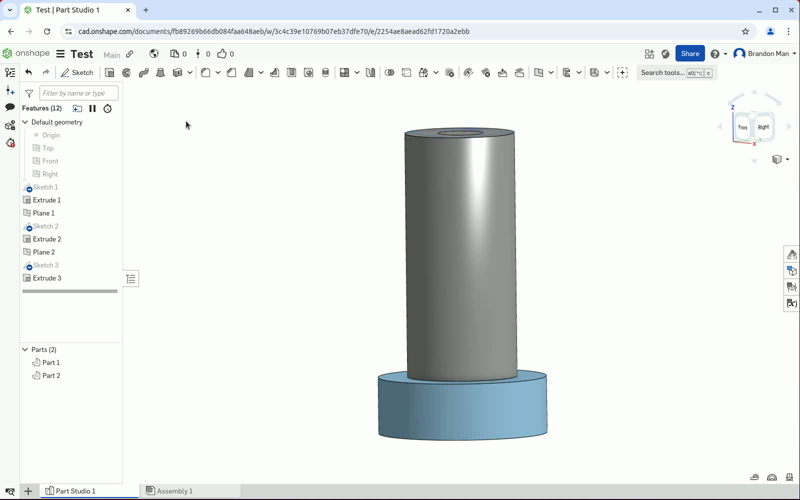
key(down, 3)
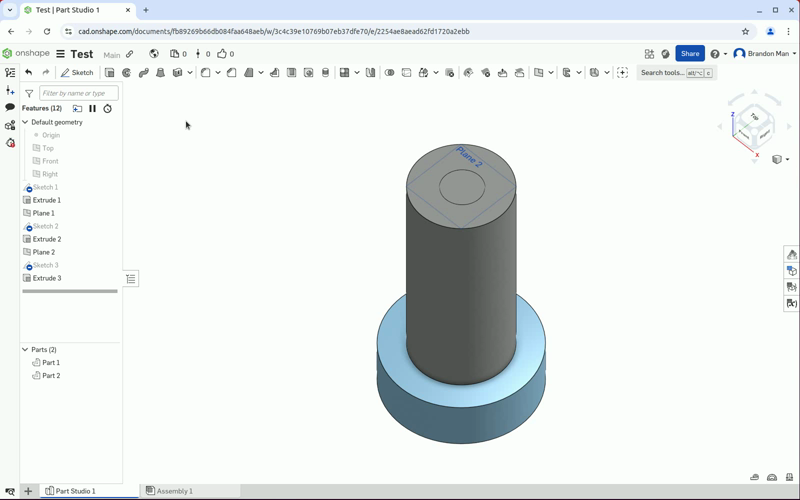
mouse_move(73, 189)
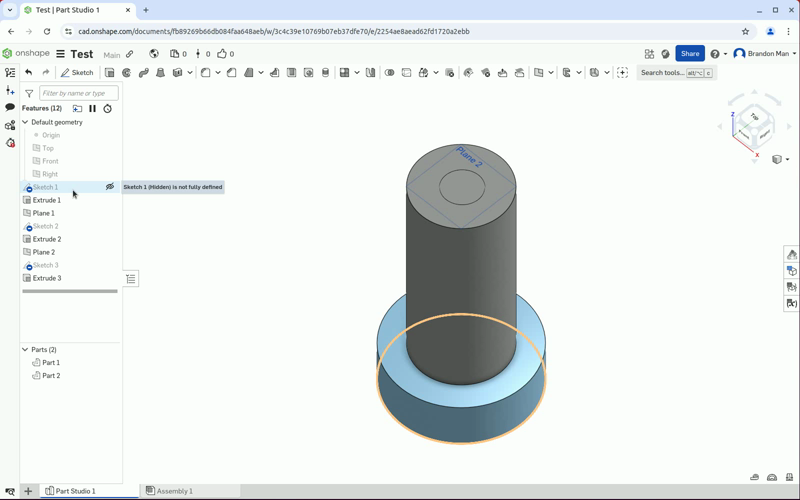
click(73, 189)